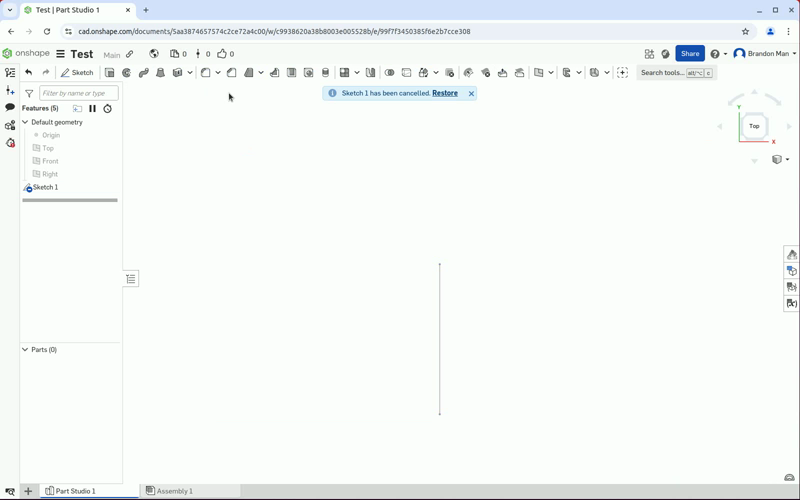
key(shift+h)
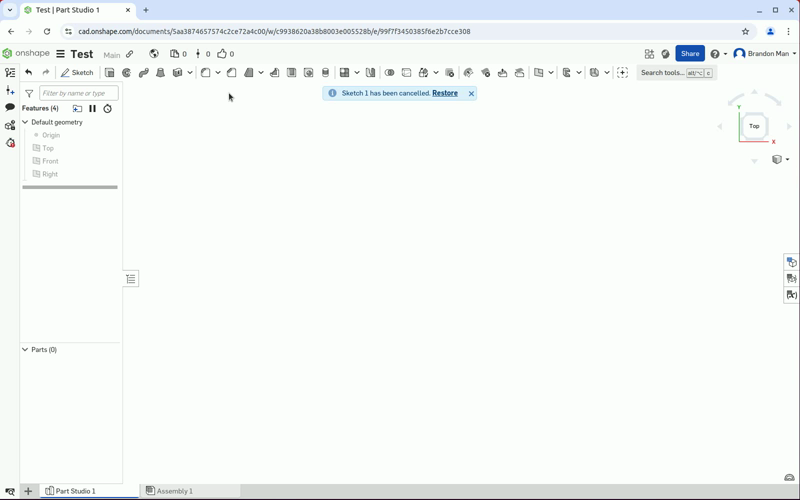
mouse_move(73, 352)
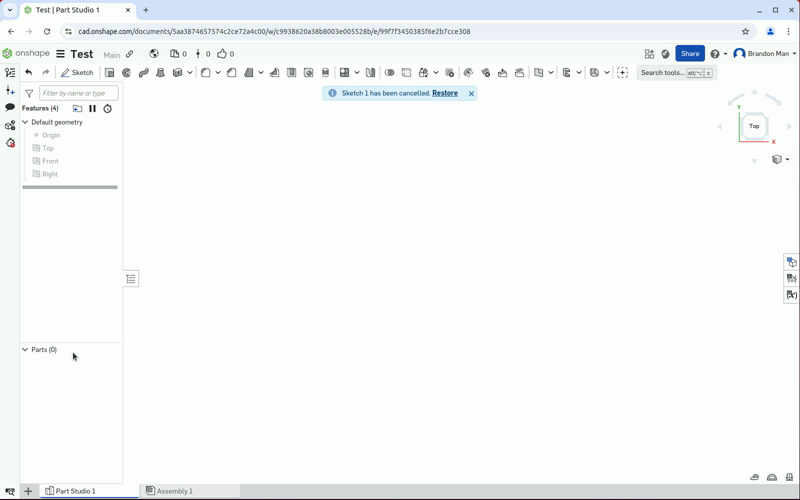
key(y)
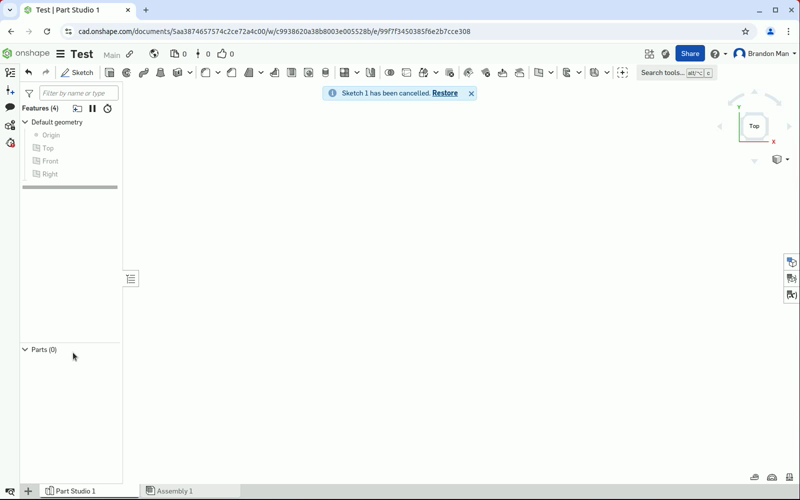
key(shift+p)
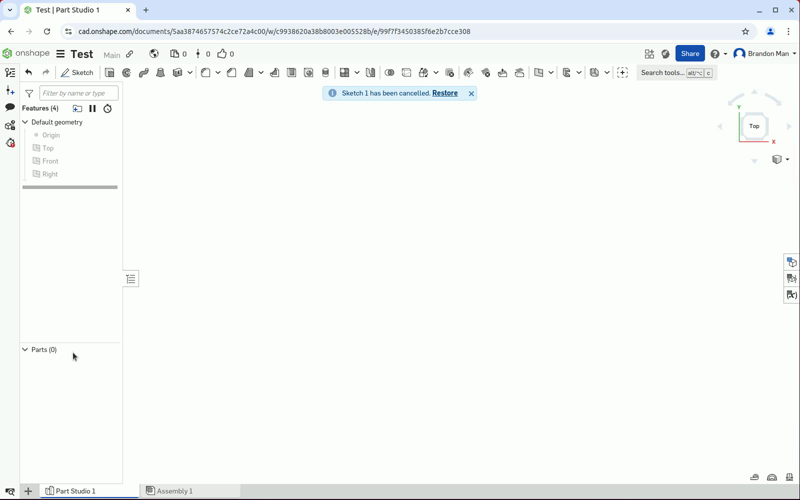
key(space)
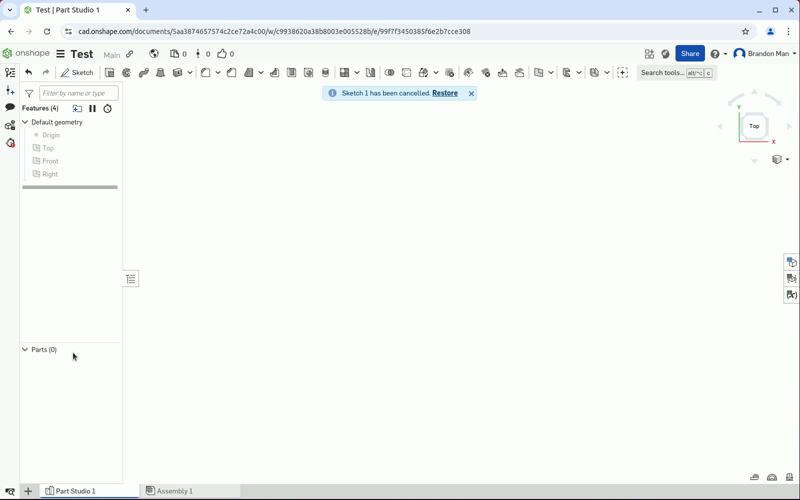
key_down(shift)
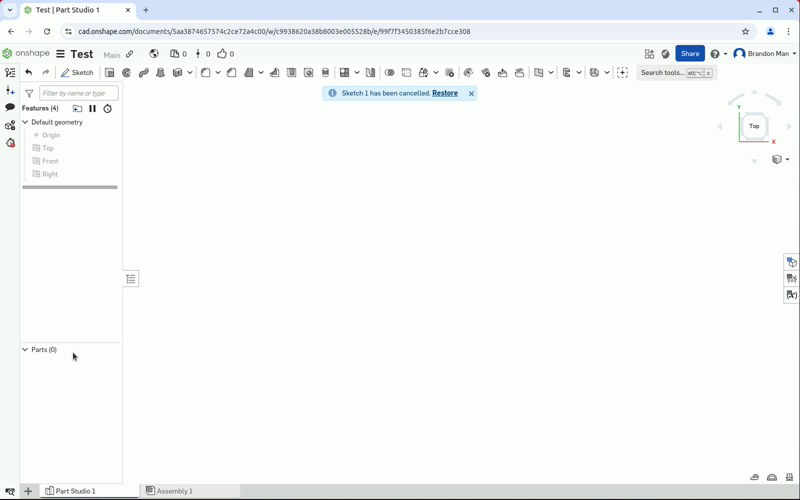
key(up)
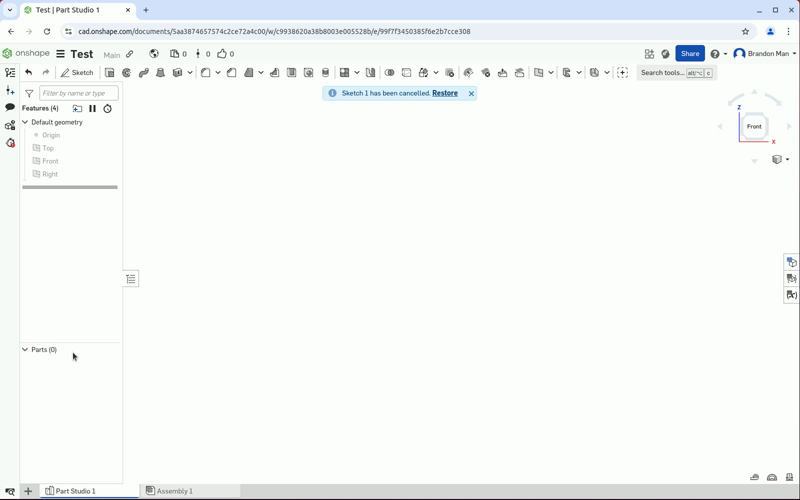
key_up(shift)
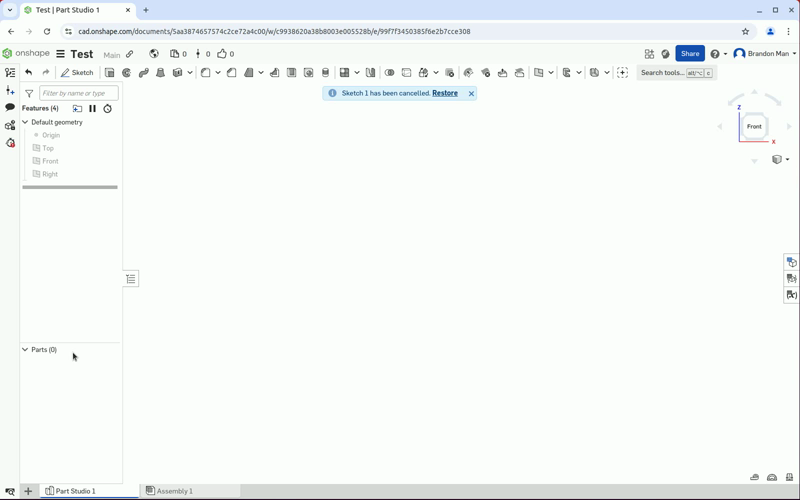
mouse_move(73, 352)
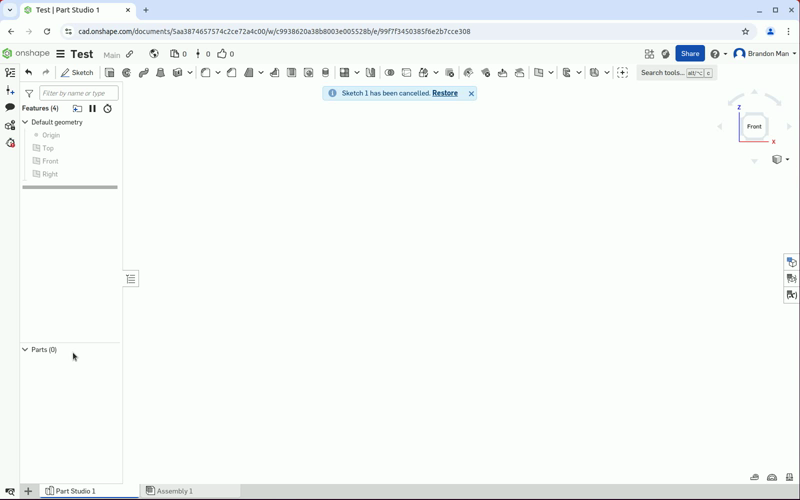
key(shift+y)
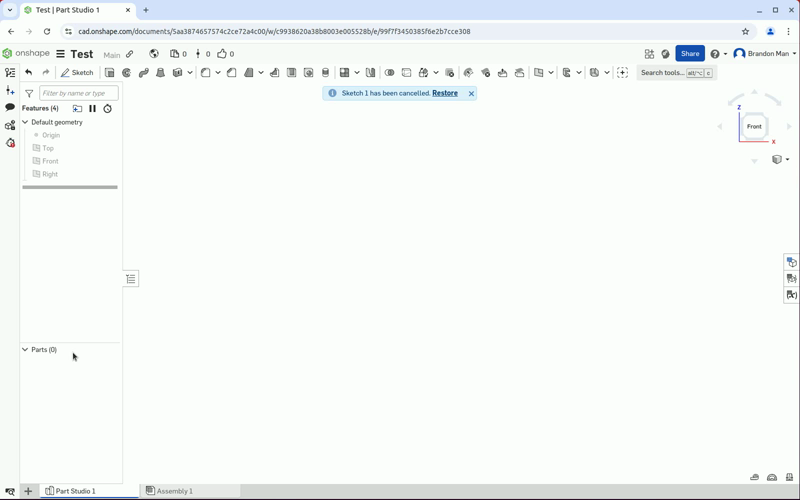
key(shift+s)
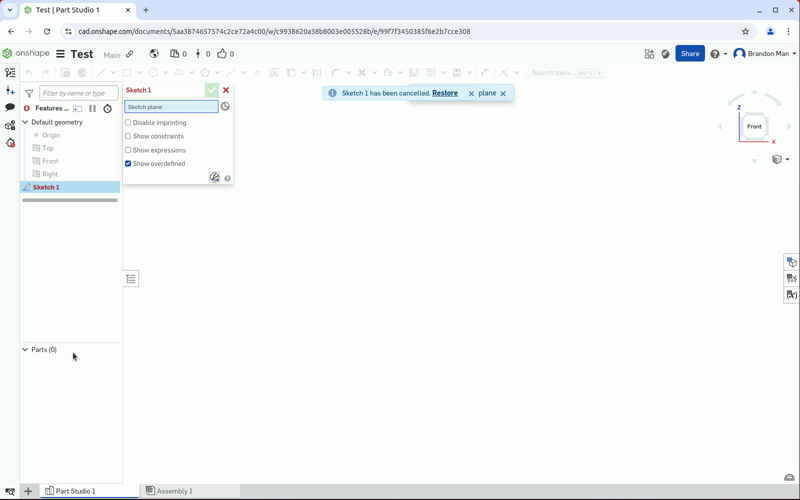
mouse_move(73, 163)
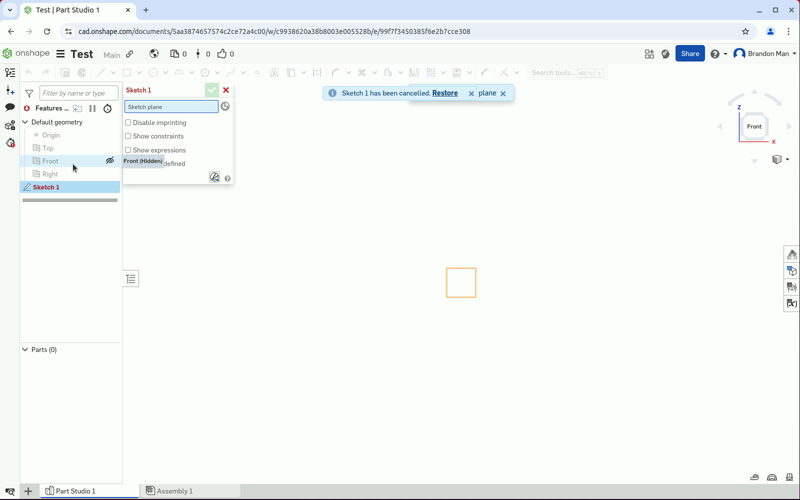
click(73, 163)
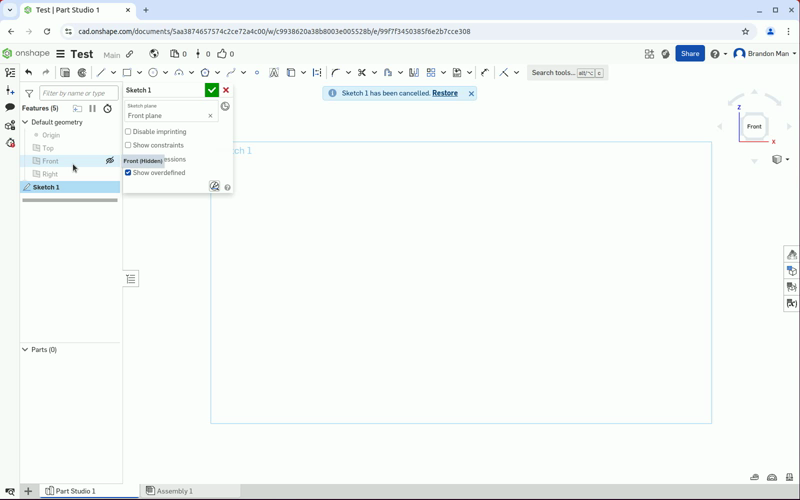
mouse_move(73, 352)
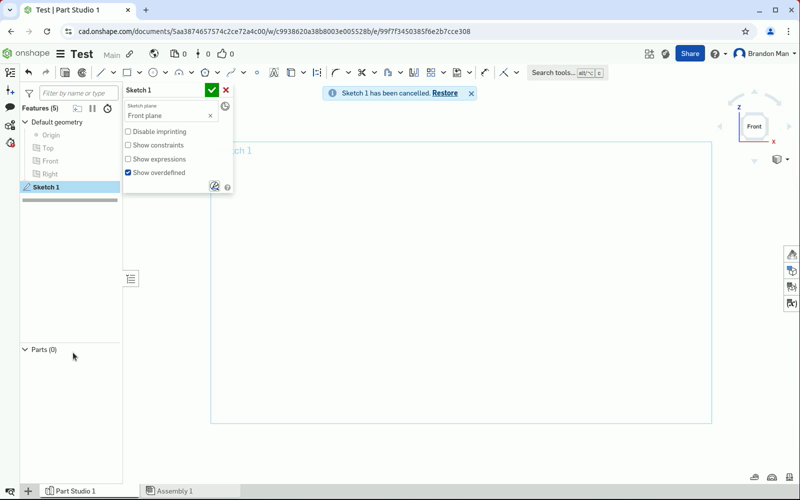
key(y)
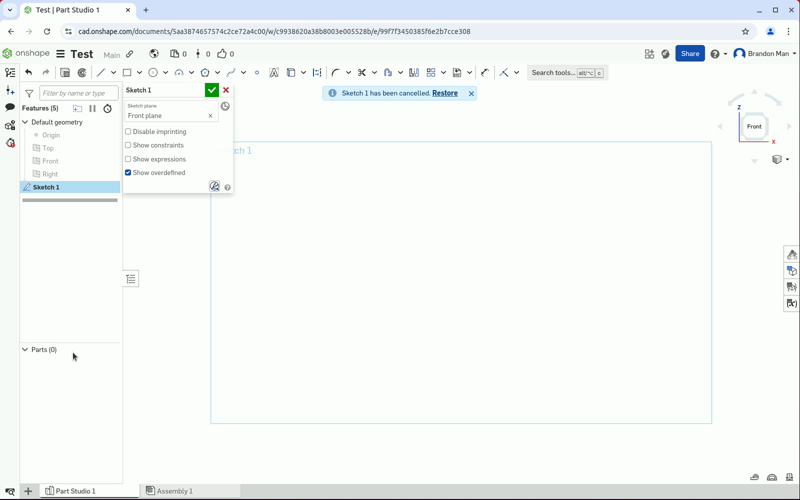
key(l)
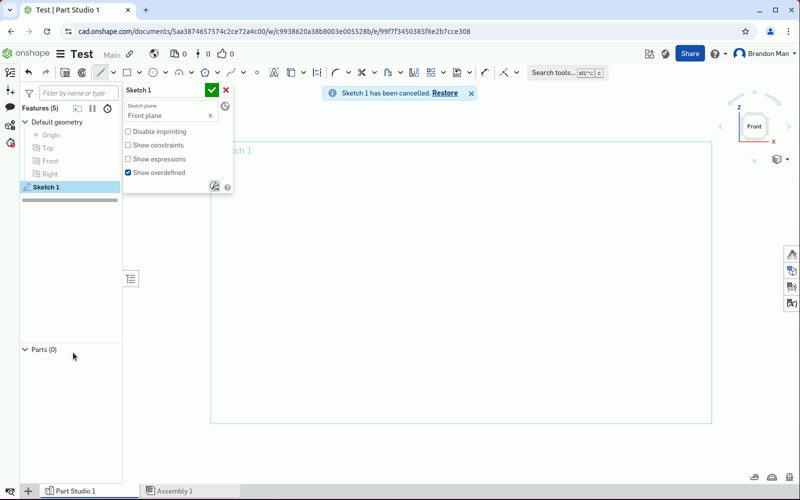
key_down(shift)
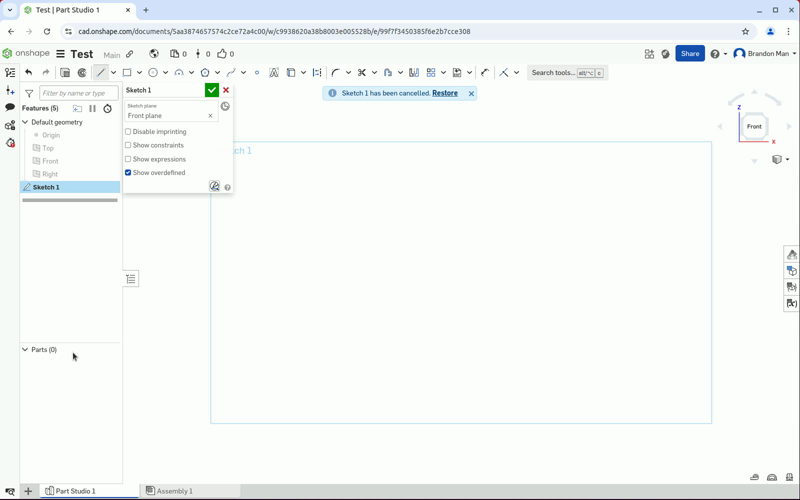
mouse_move(460, 270)
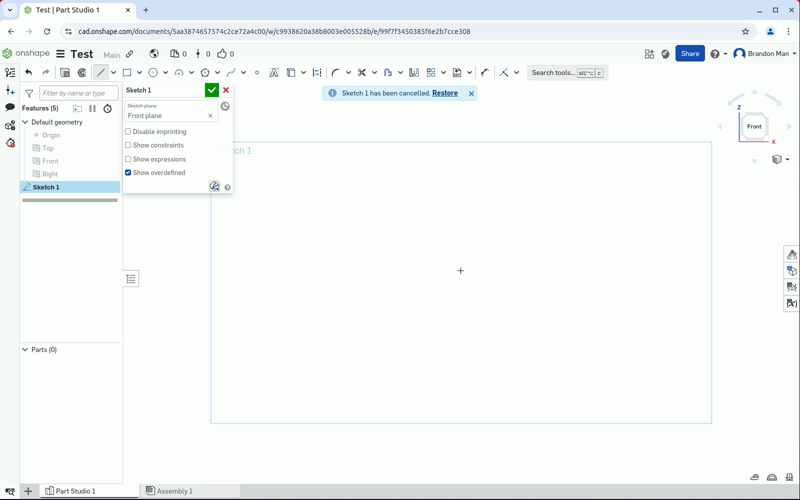
click(460, 270)
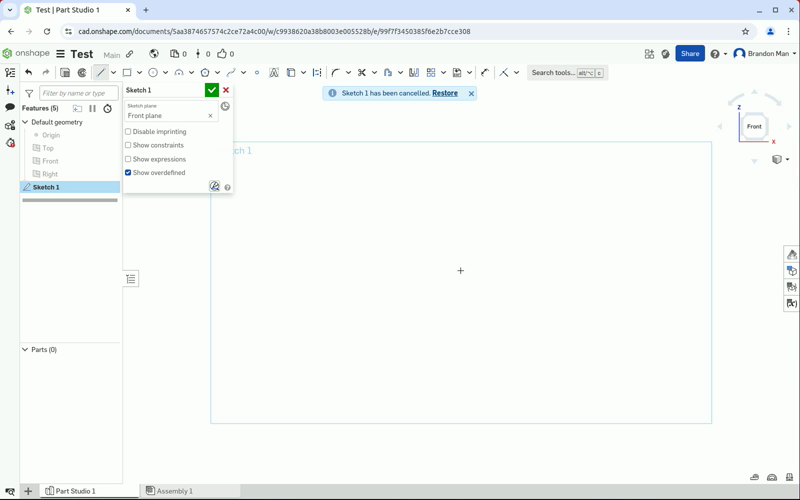
key_up(shift)
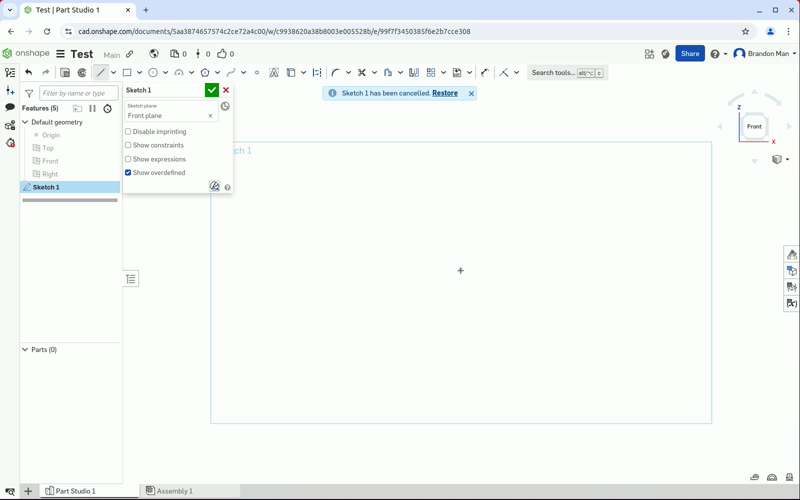
key_down(shift)
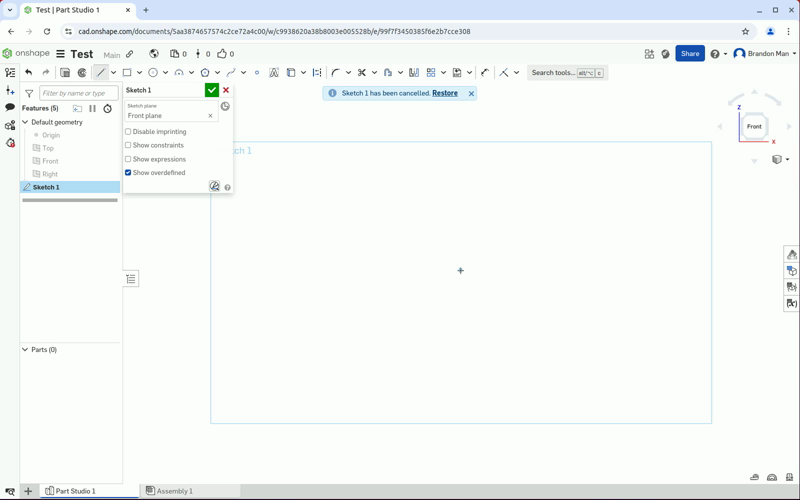
mouse_move(490, 270)
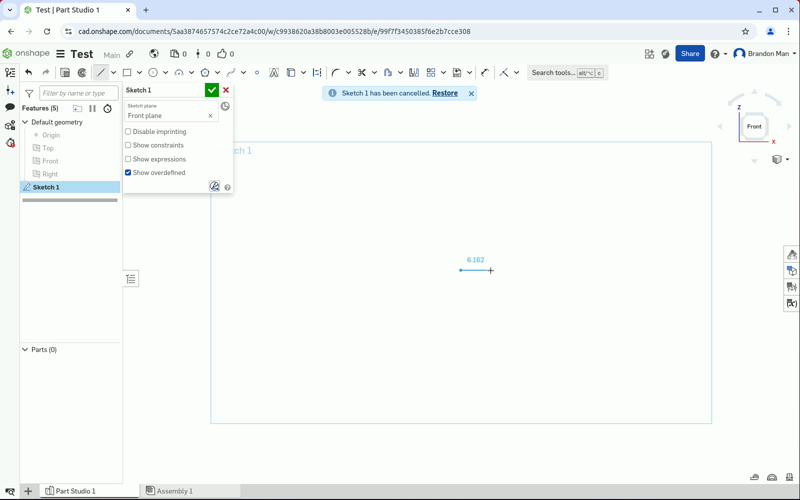
mouse_move(506, 270)
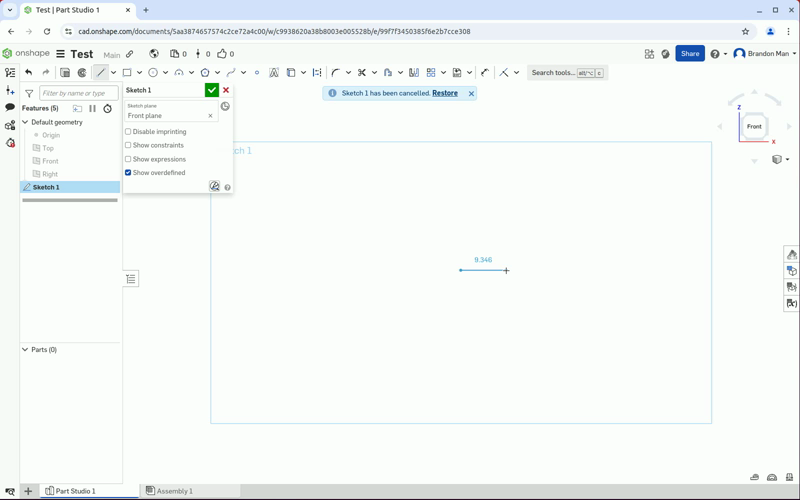
click(506, 270)
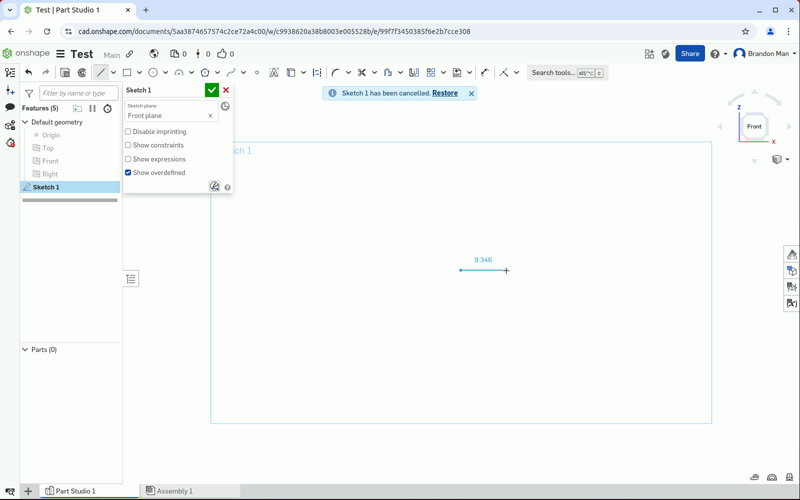
key_up(shift)
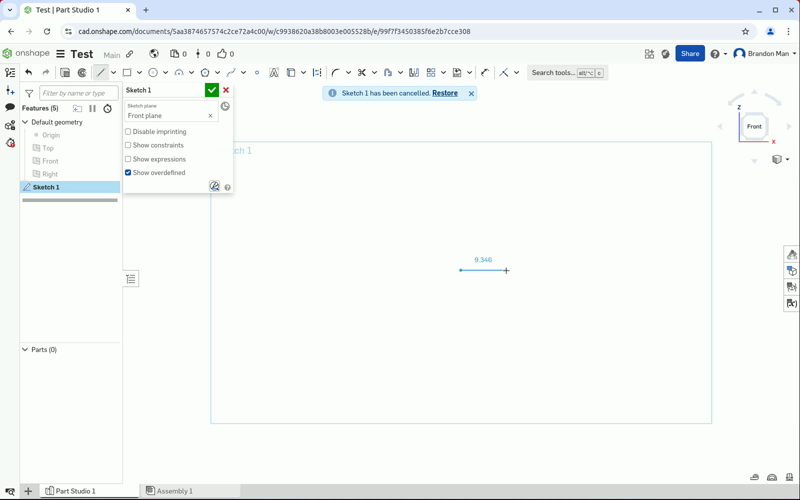
key_down(shift)
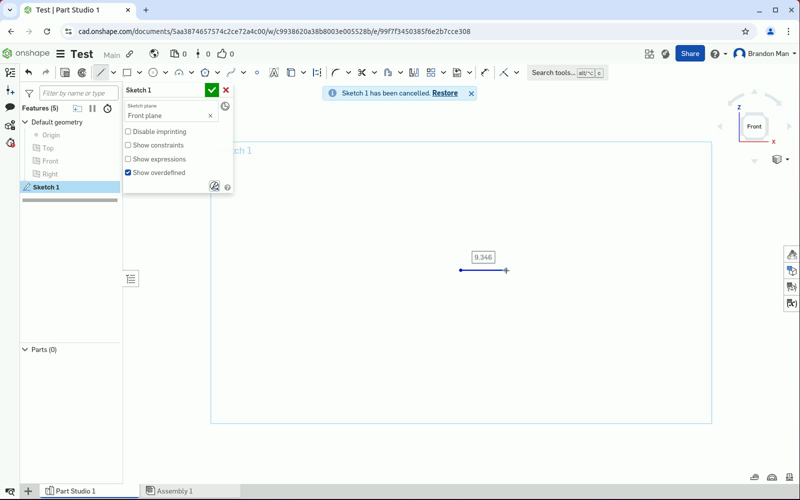
mouse_move(506, 199)
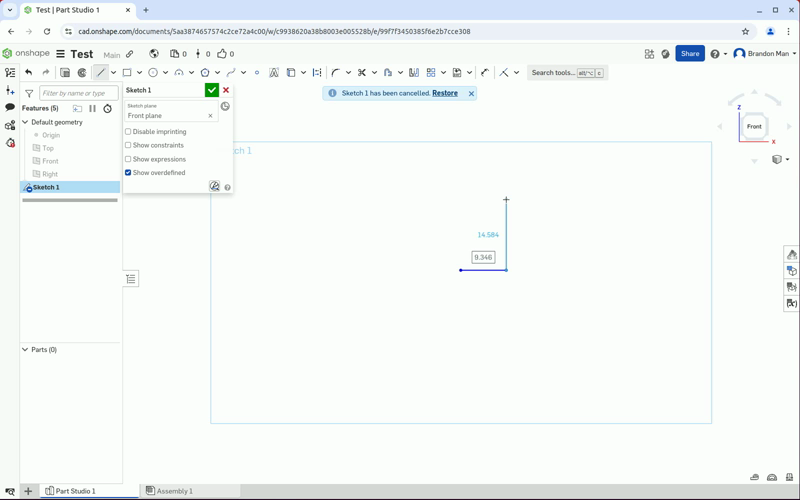
click(506, 199)
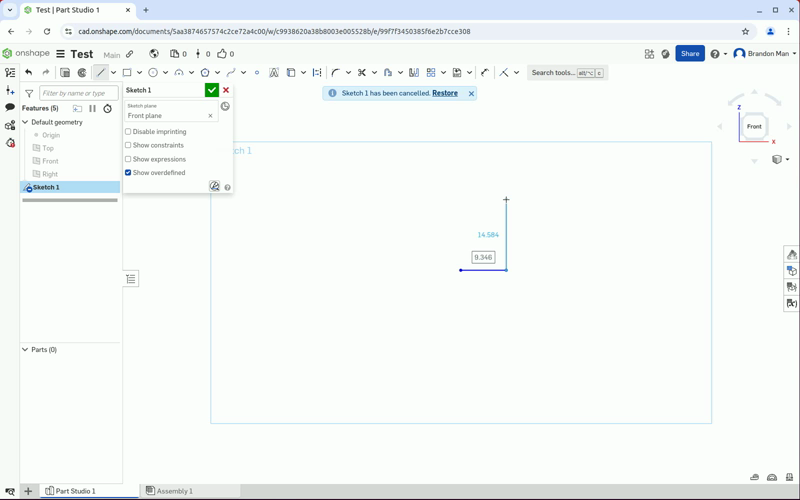
key_up(shift)
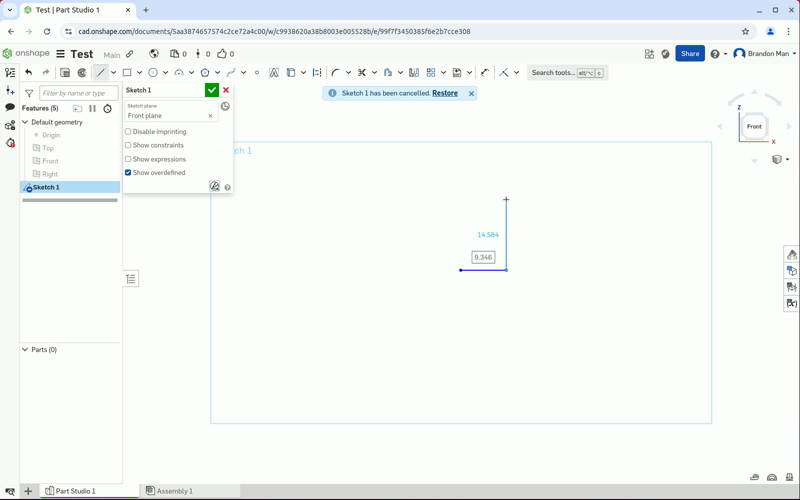
key_down(shift)
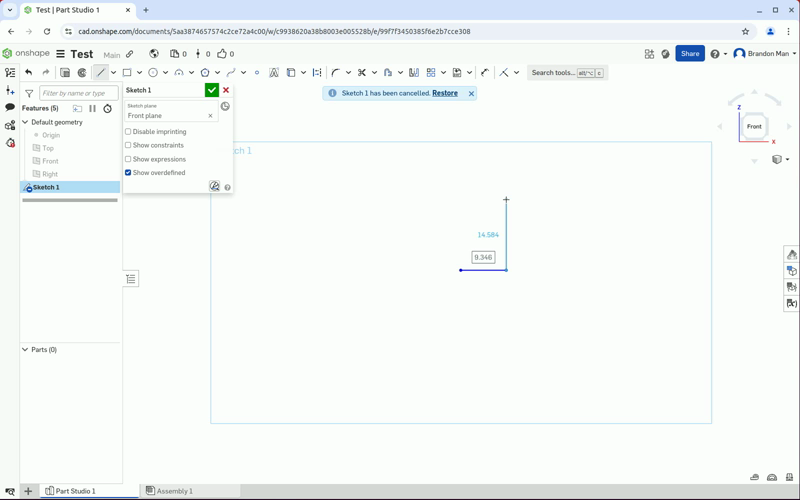
mouse_move(536, 199)
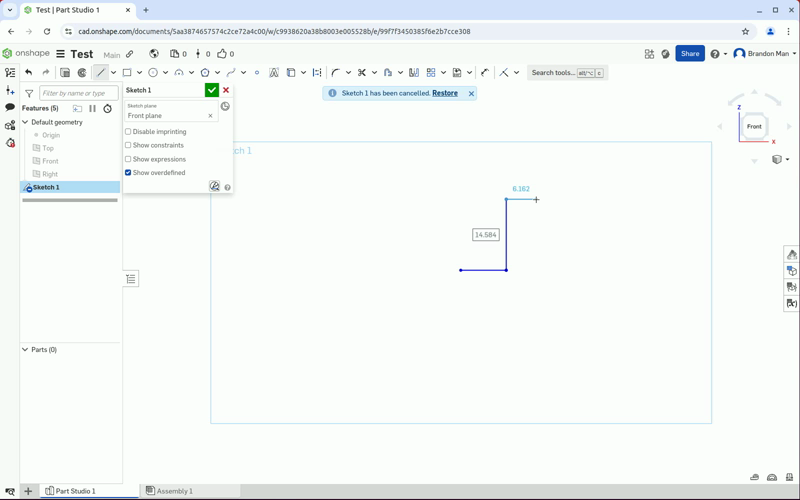
mouse_move(460, 199)
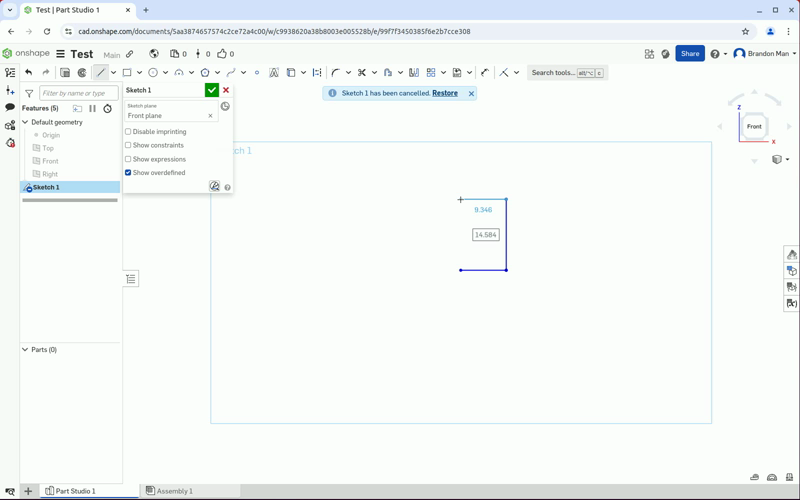
click(460, 199)
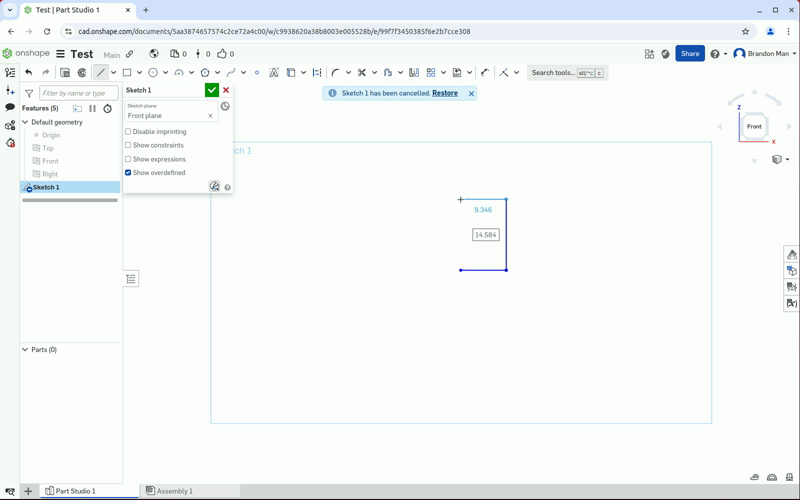
key_up(shift)
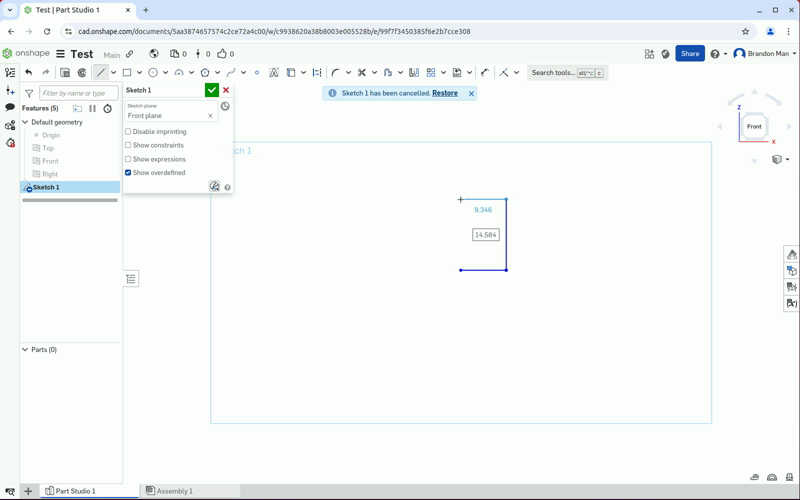
key_down(shift)
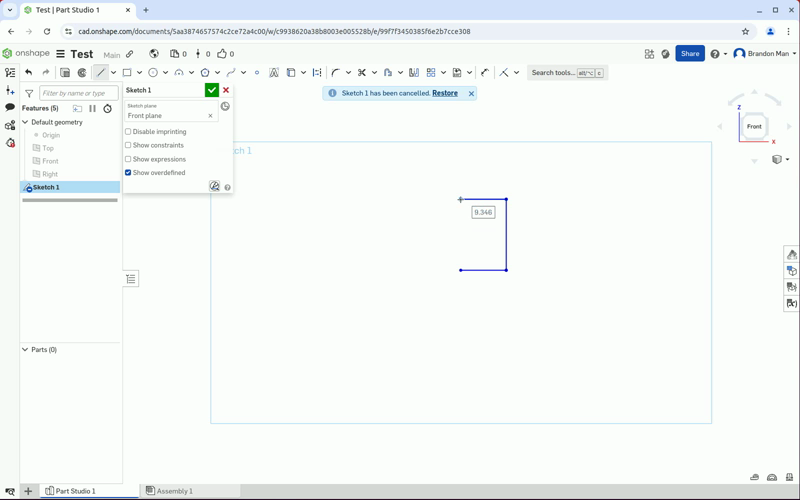
mouse_move(460, 270)
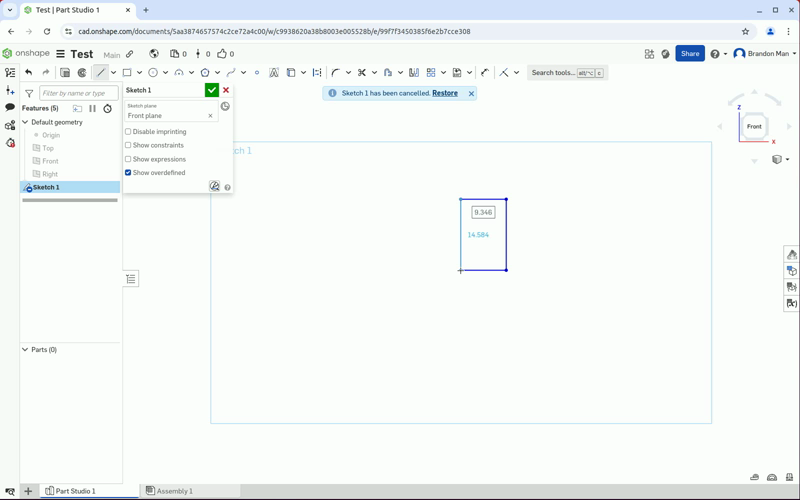
key_up(shift)
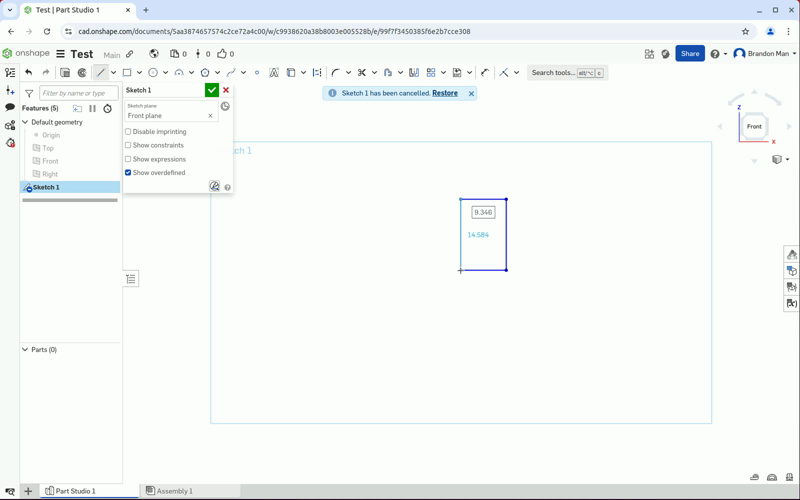
click(460, 270)
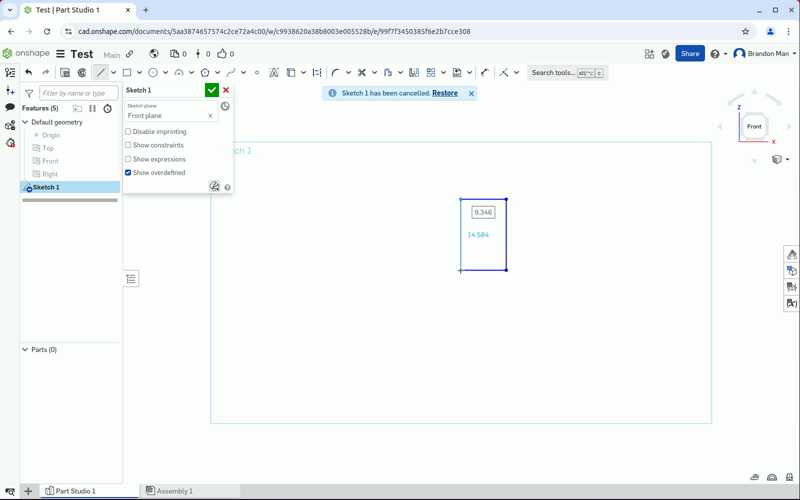
key(esc)
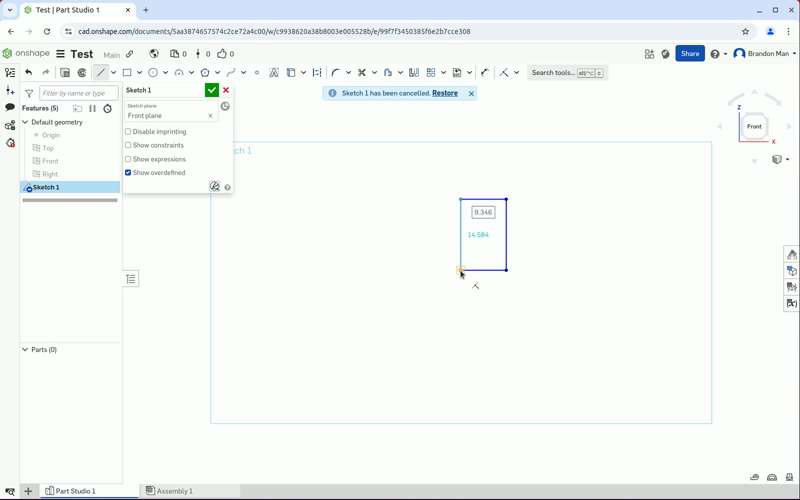
mouse_move(467, 218)
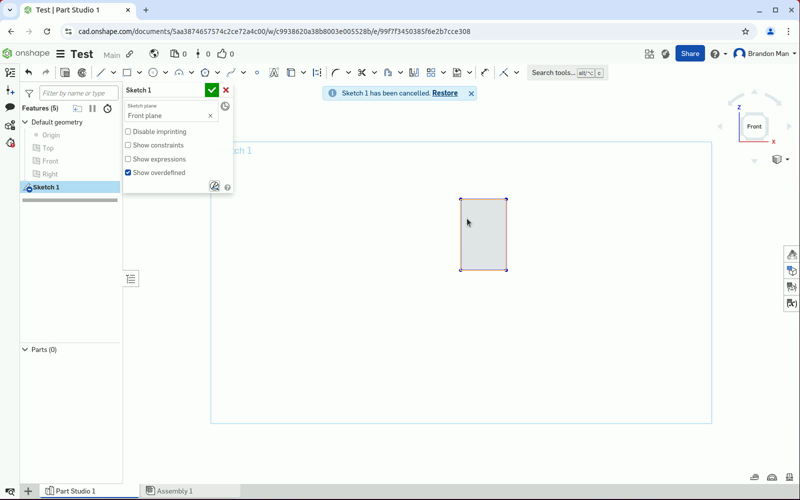
click(467, 218)
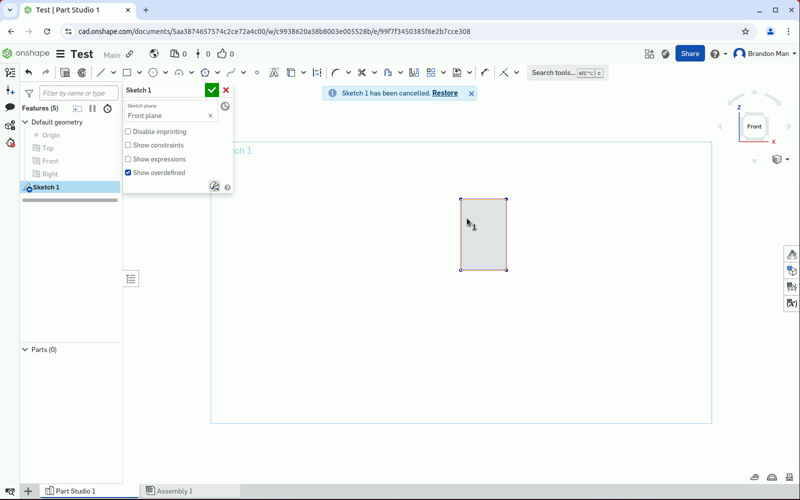
mouse_move(73, 352)
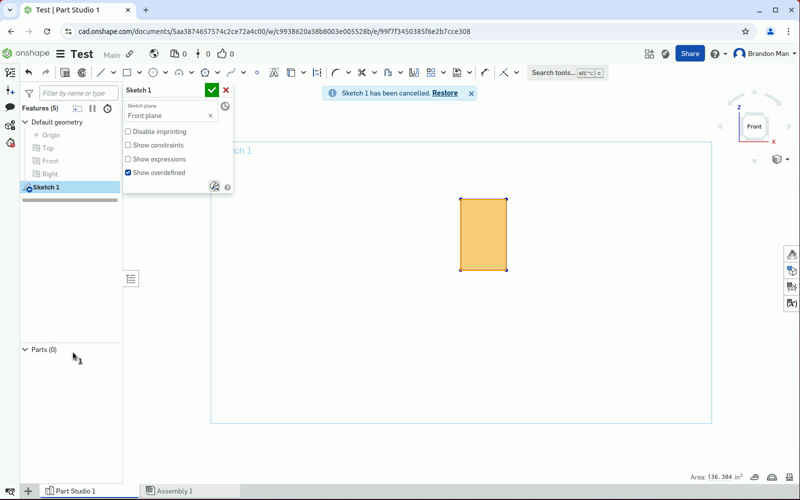
key(shift+y)
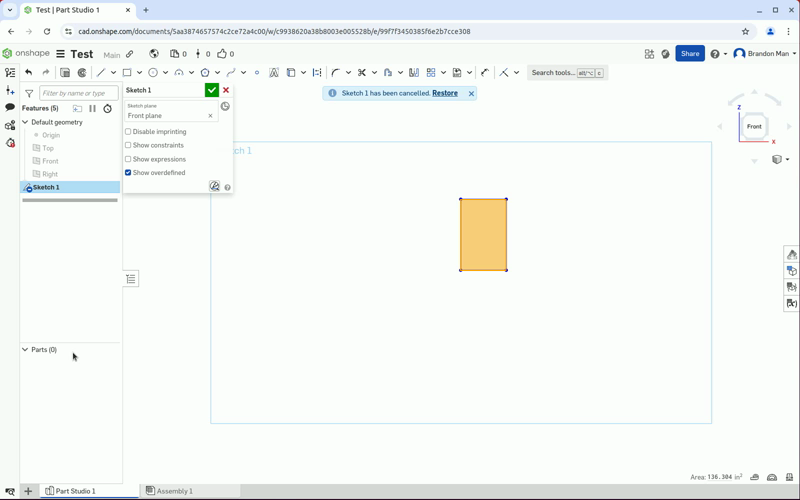
key(shift+e)
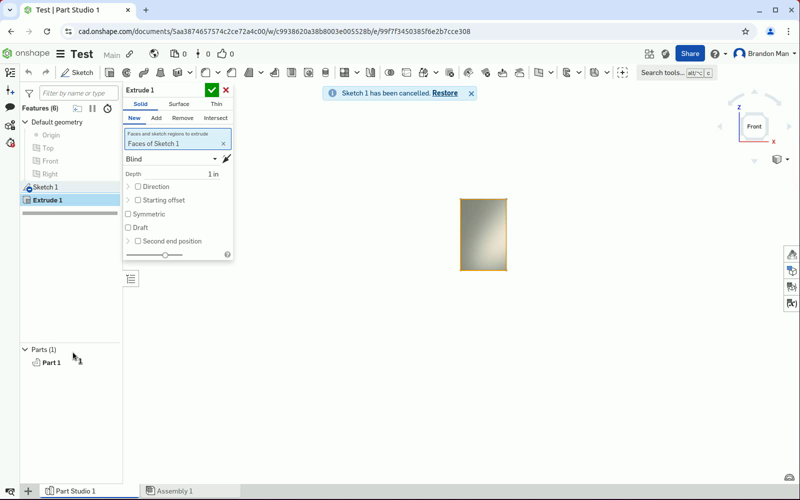
mouse_move(143, 106)
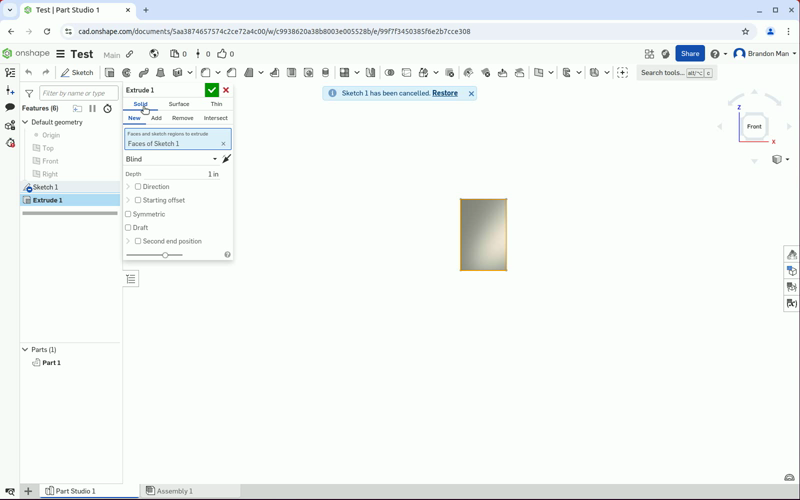
click(143, 106)
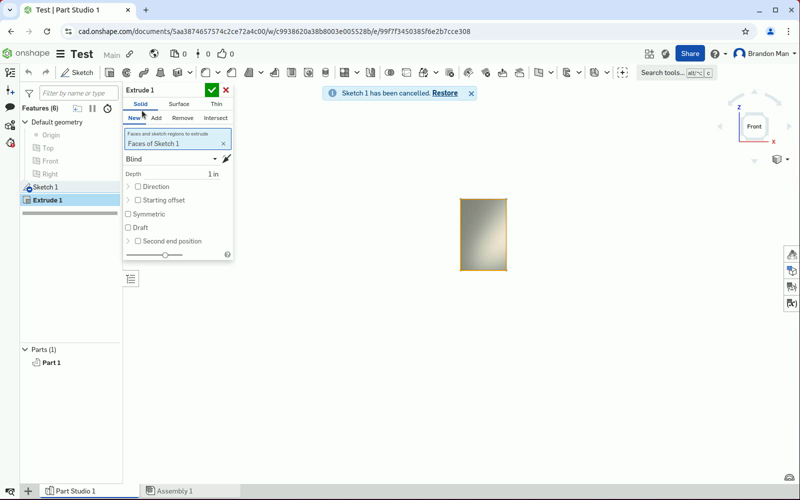
mouse_move(137, 120)
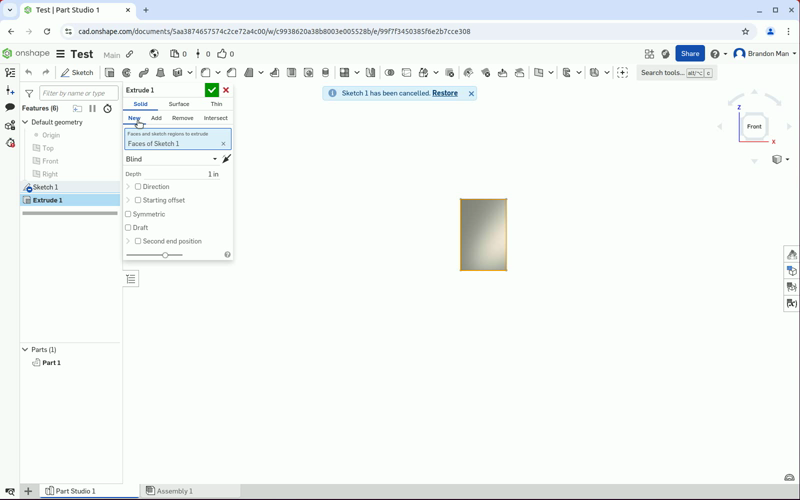
click(137, 120)
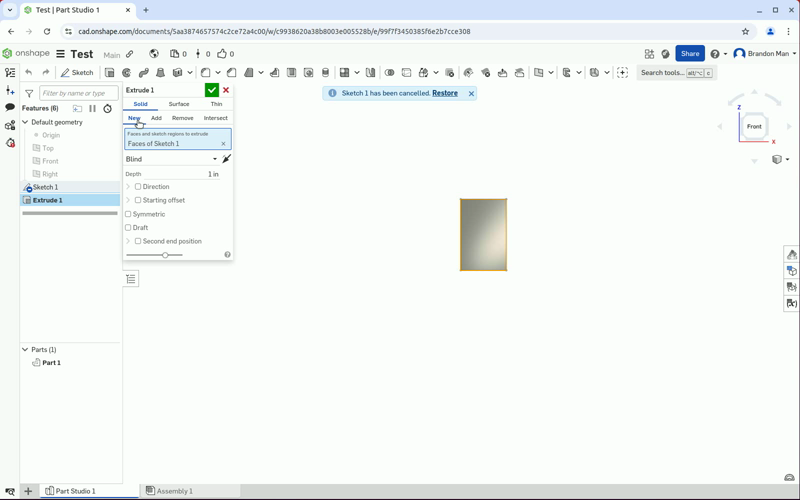
key(tab, 4)
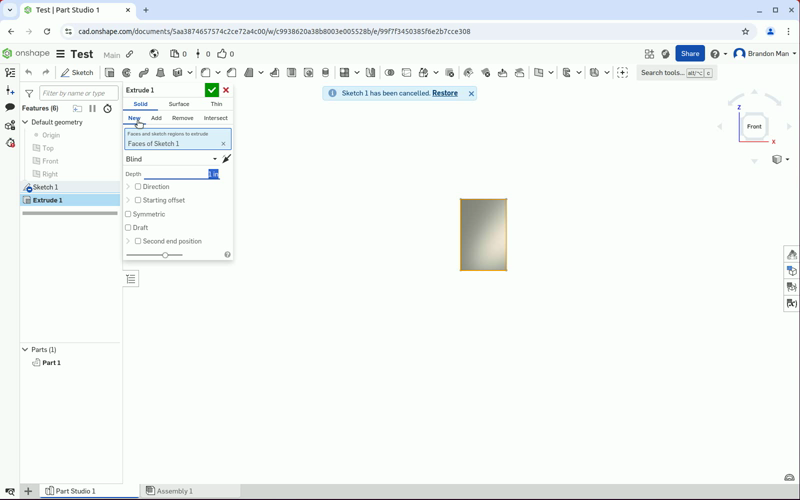
text(23.108)
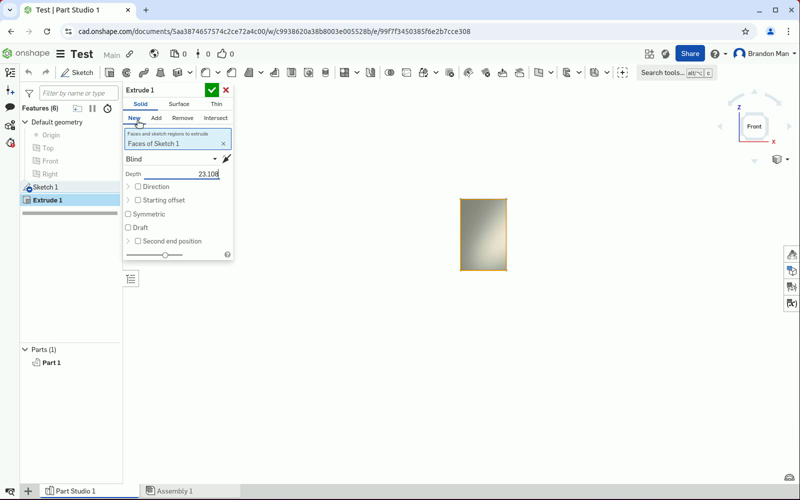
key(enter)
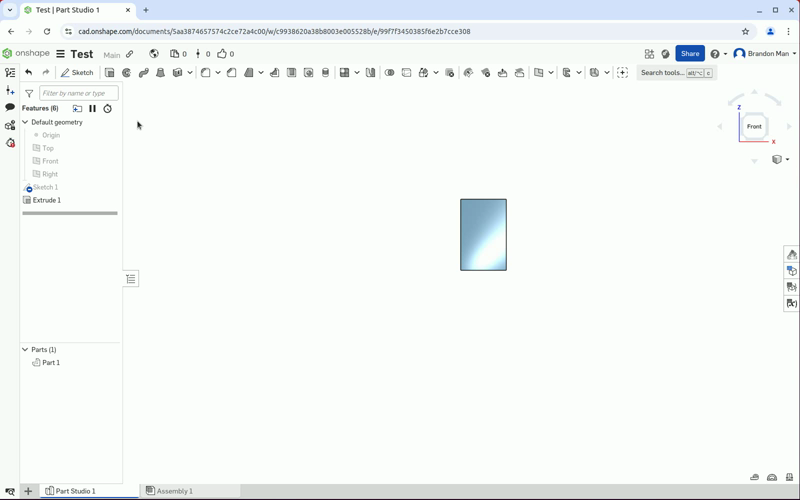
key(shift+h)
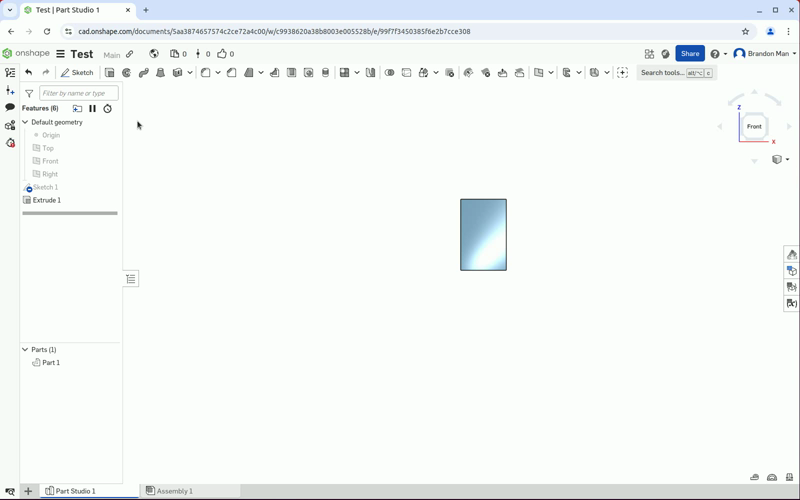
key(shift+h)
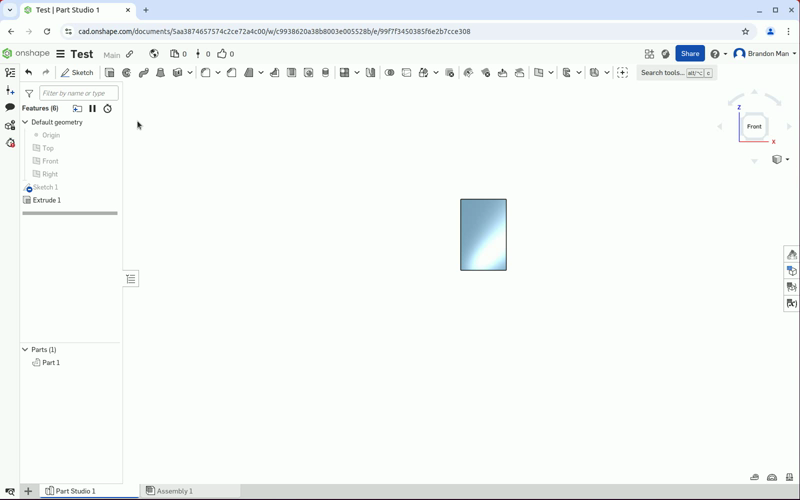
mouse_move(73, 189)
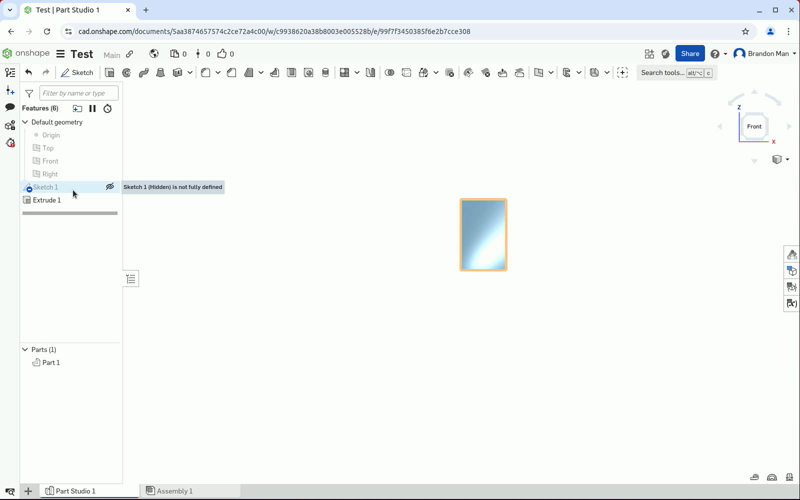
click(73, 189)
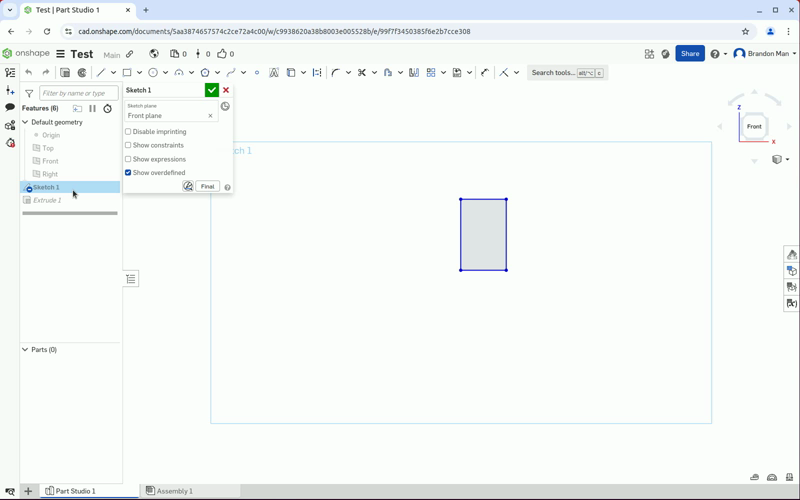
mouse_move(229, 92)
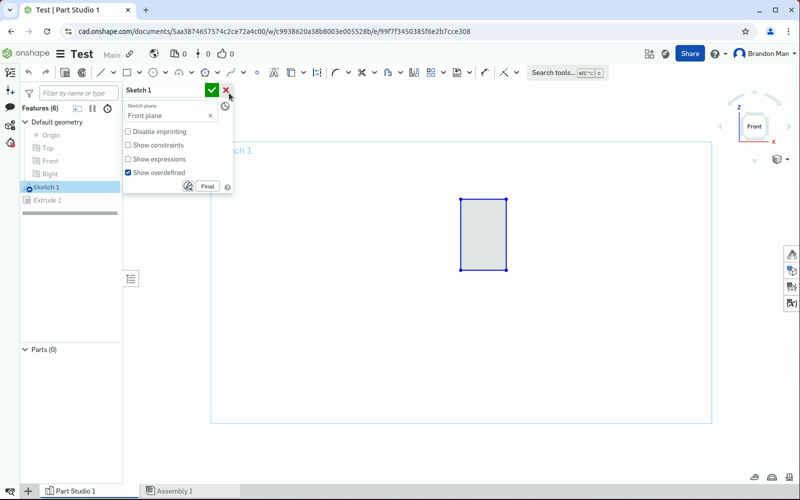
click(229, 92)
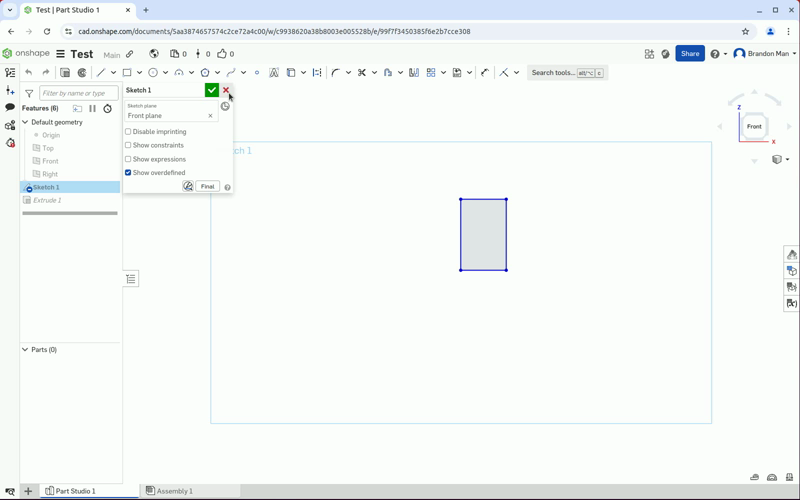
key(shift+s)
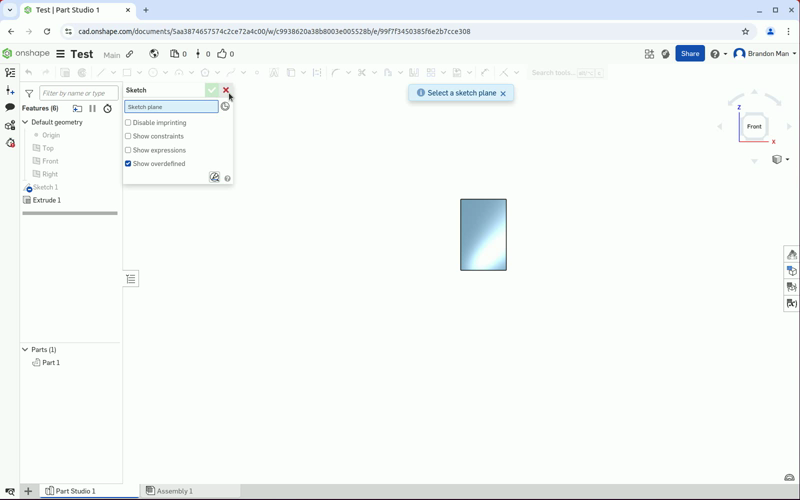
mouse_move(73, 163)
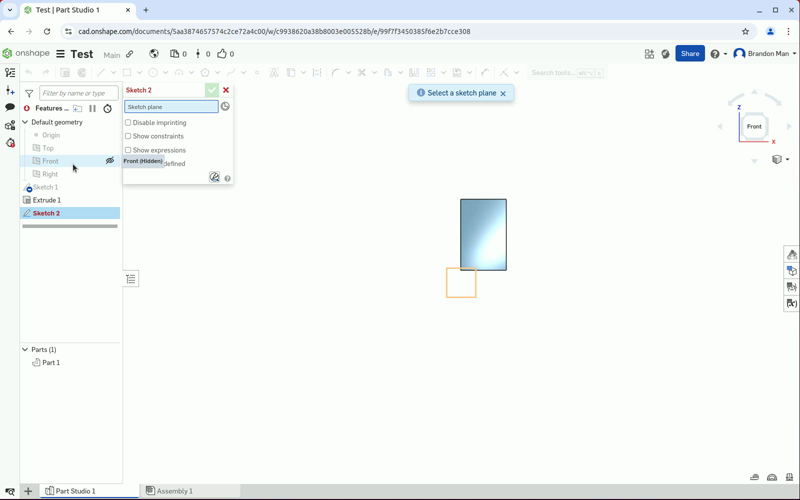
click(73, 163)
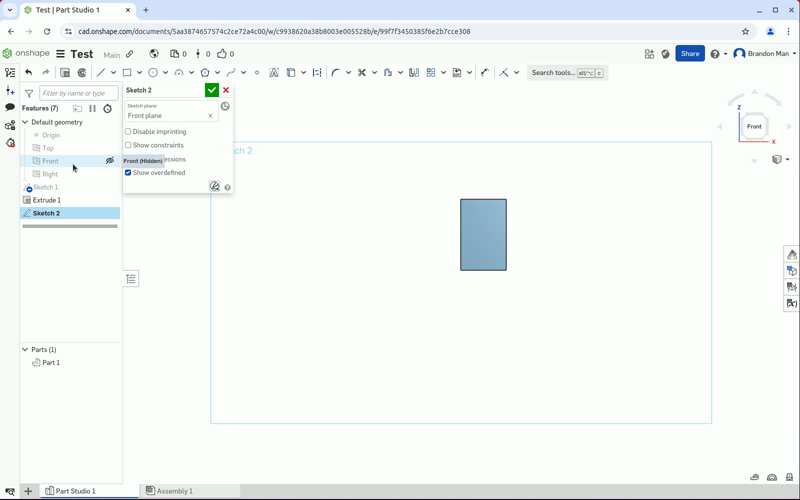
mouse_move(73, 352)
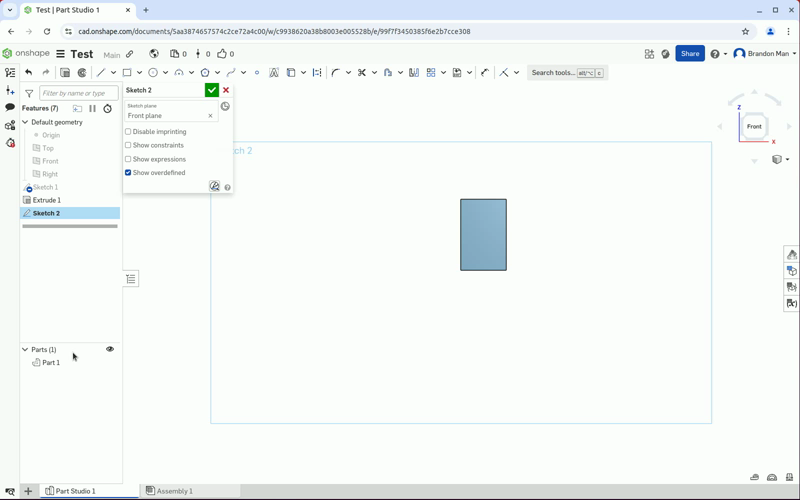
key(y)
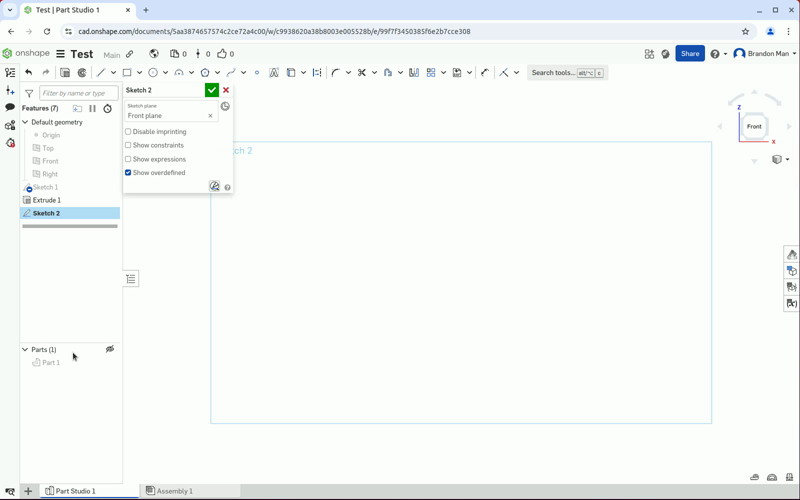
key(l)
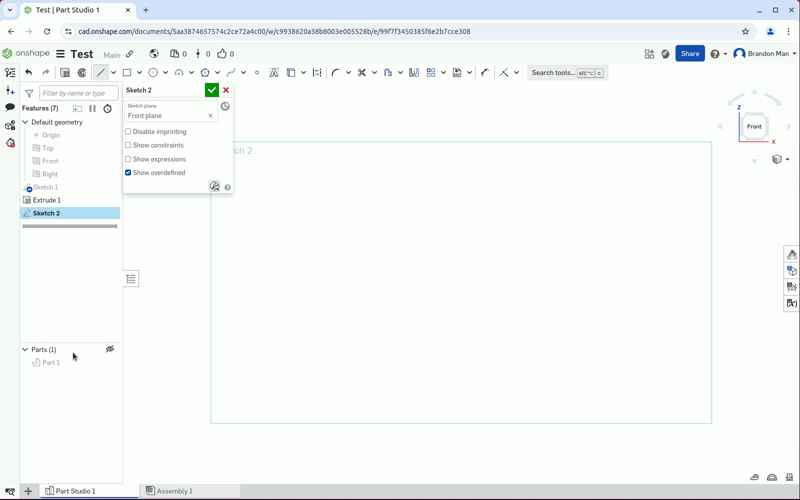
key_down(shift)
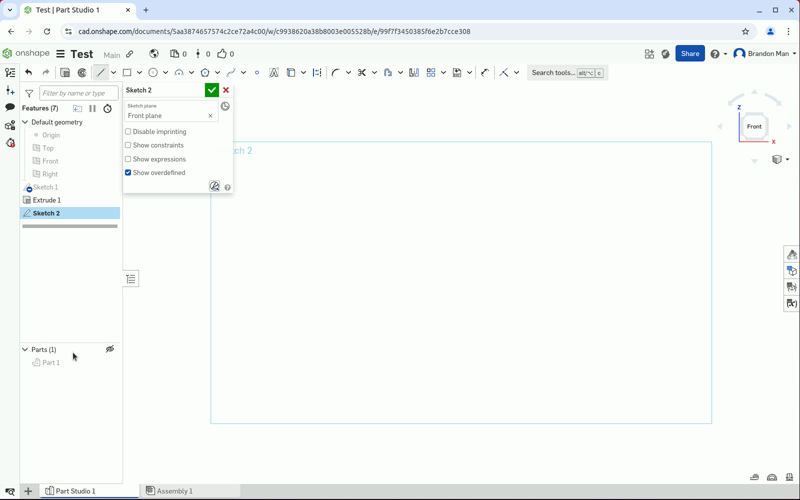
mouse_move(460, 329)
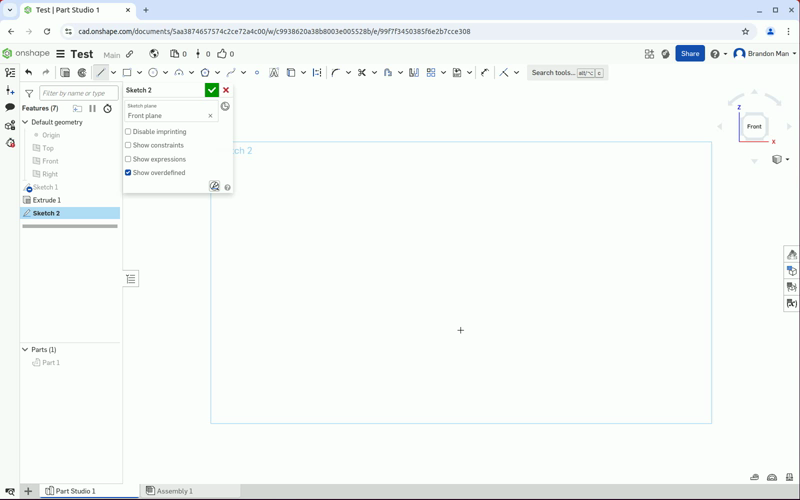
click(460, 329)
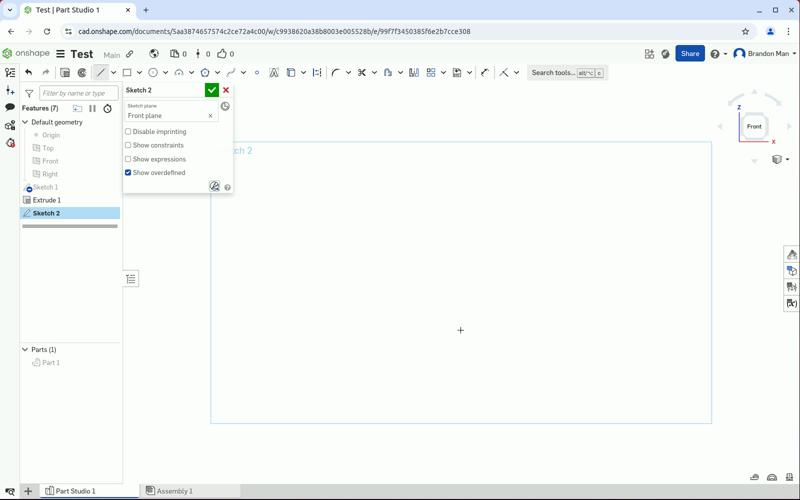
key_up(shift)
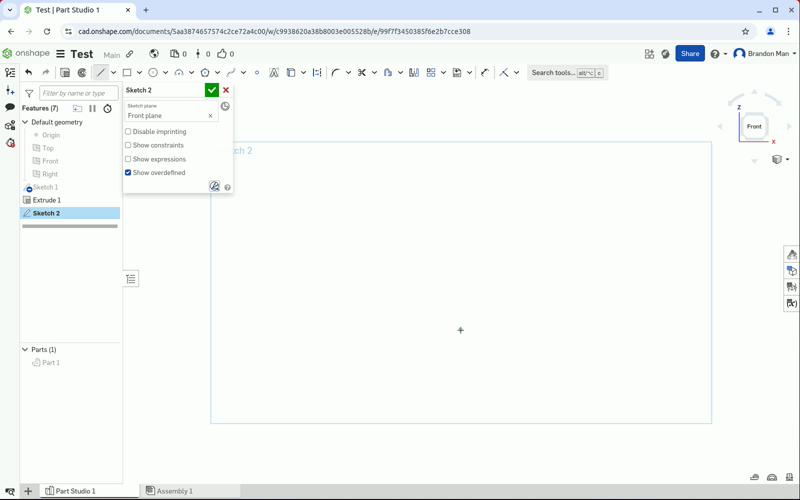
key_down(shift)
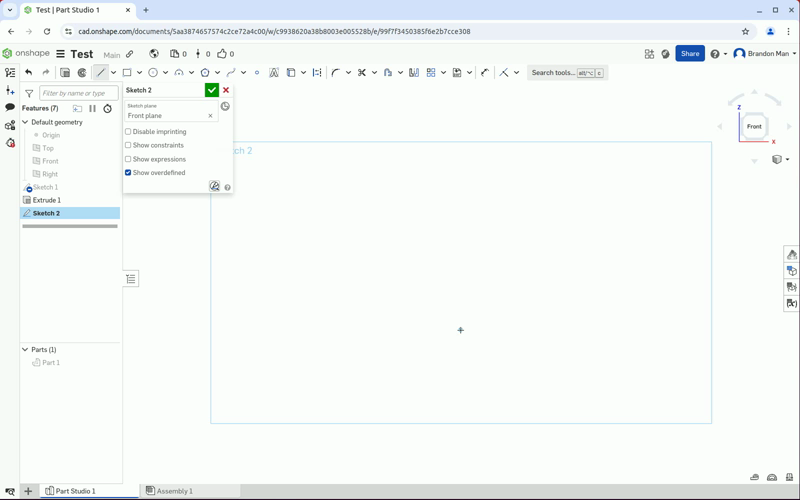
mouse_move(490, 329)
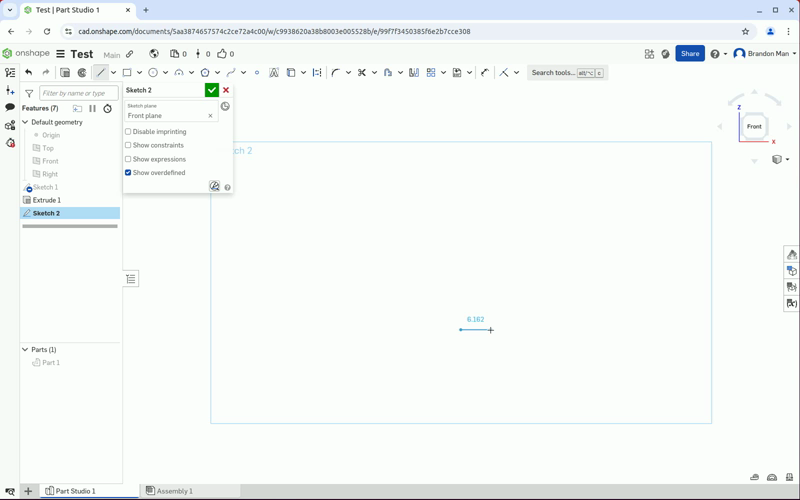
mouse_move(506, 329)
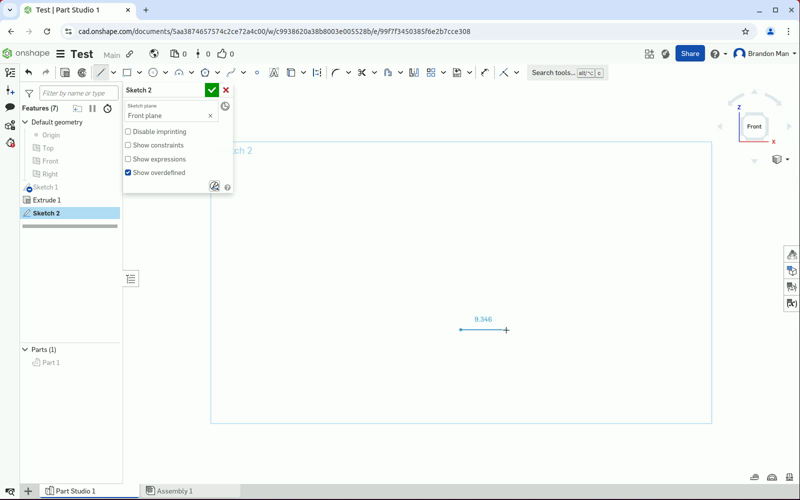
click(506, 329)
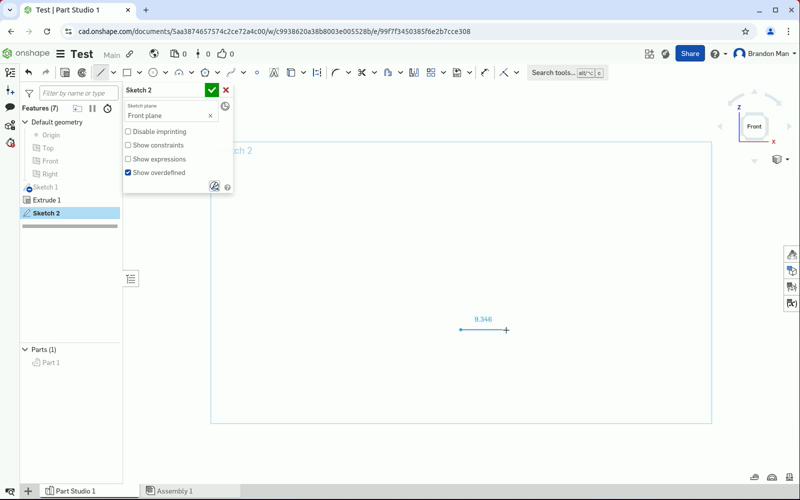
key_up(shift)
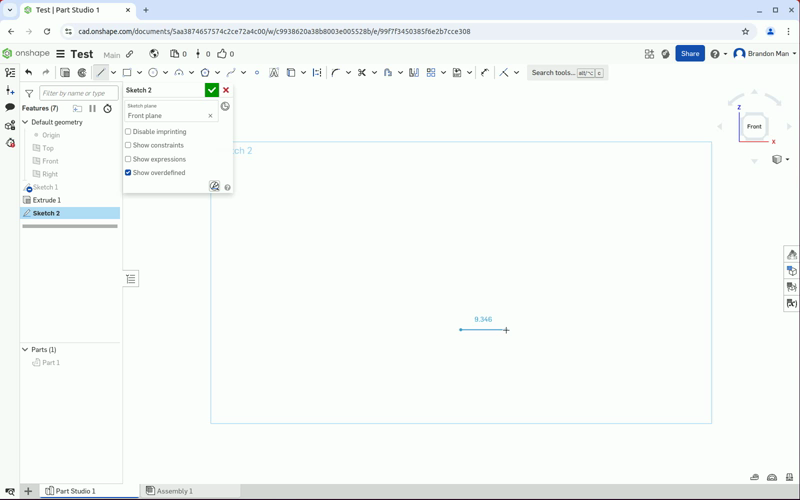
key_down(shift)
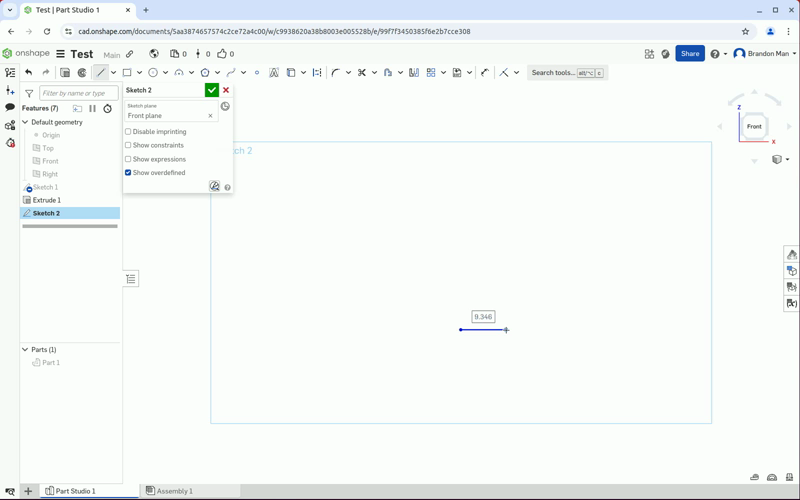
mouse_move(506, 269)
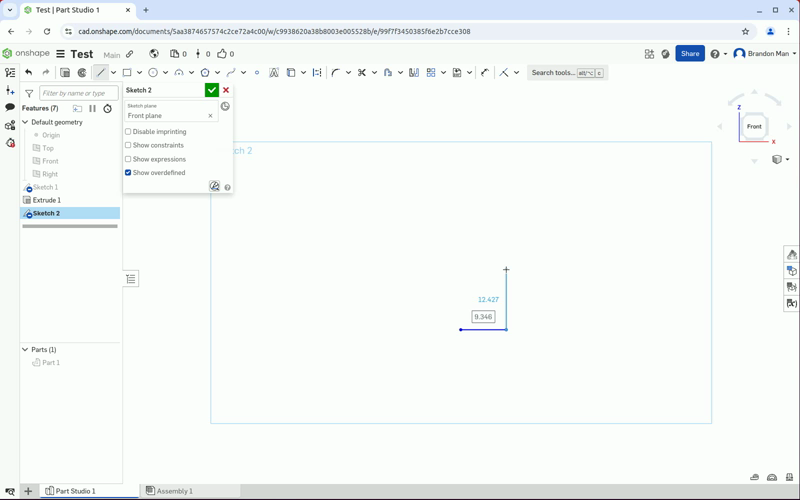
click(506, 269)
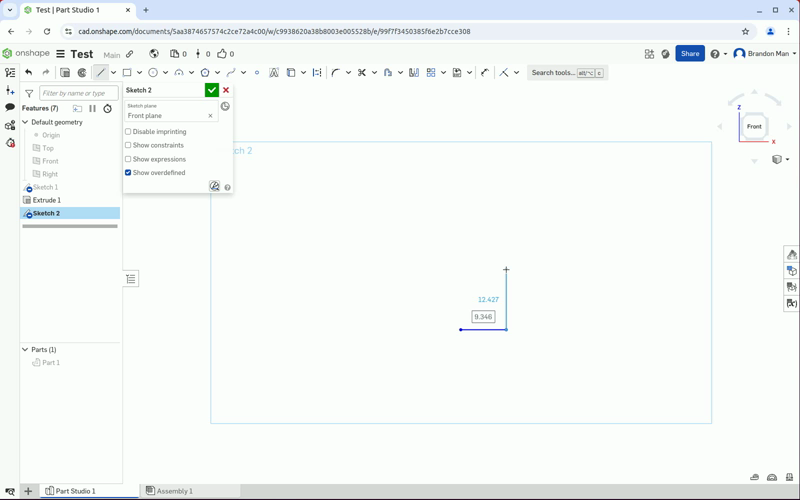
key_up(shift)
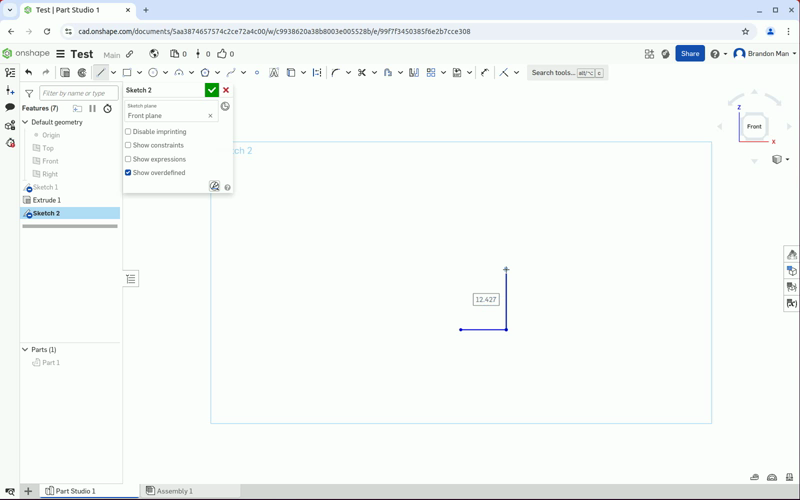
key_down(shift)
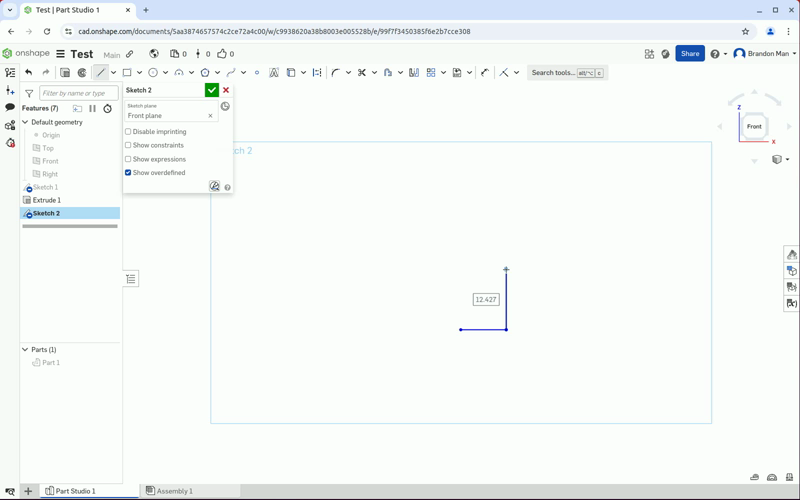
mouse_move(536, 269)
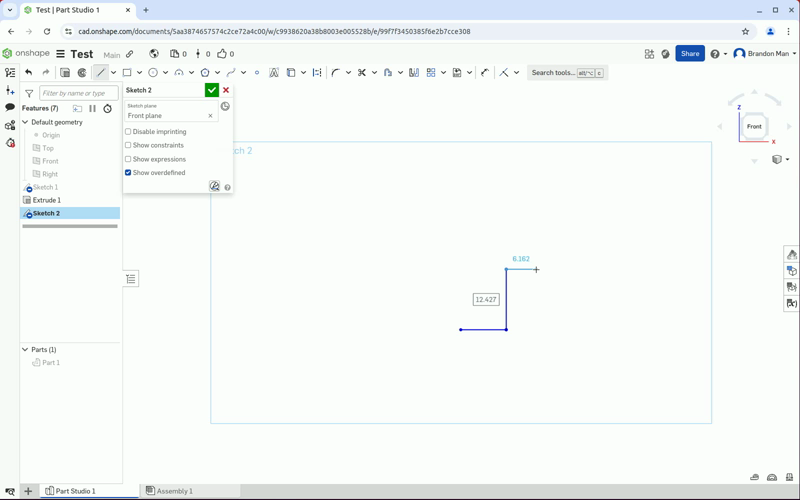
mouse_move(460, 269)
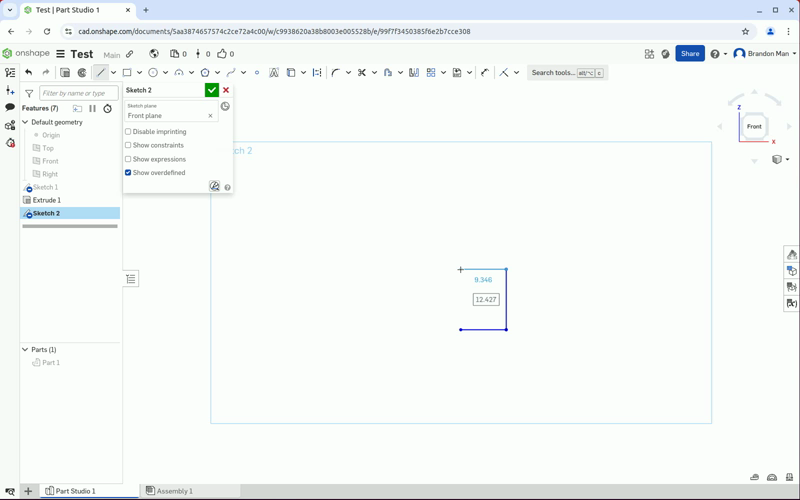
click(460, 269)
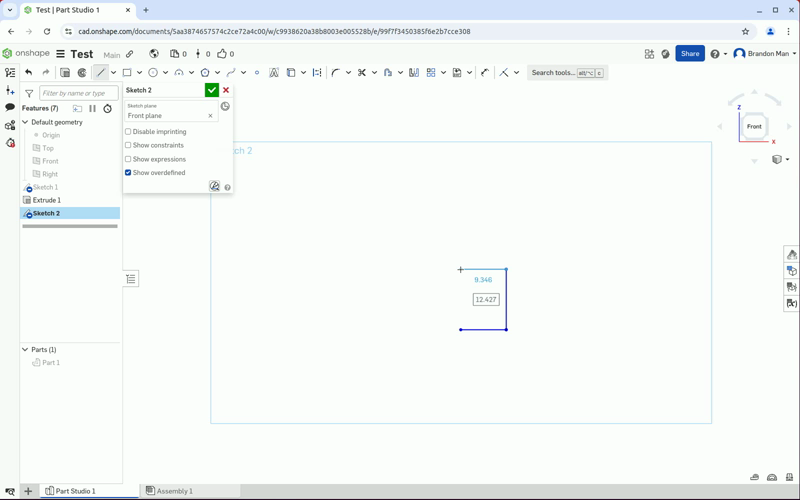
key_up(shift)
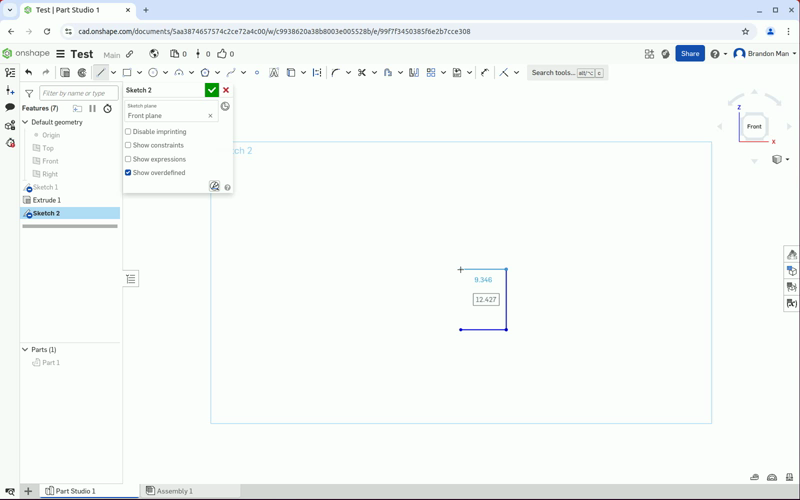
key_down(shift)
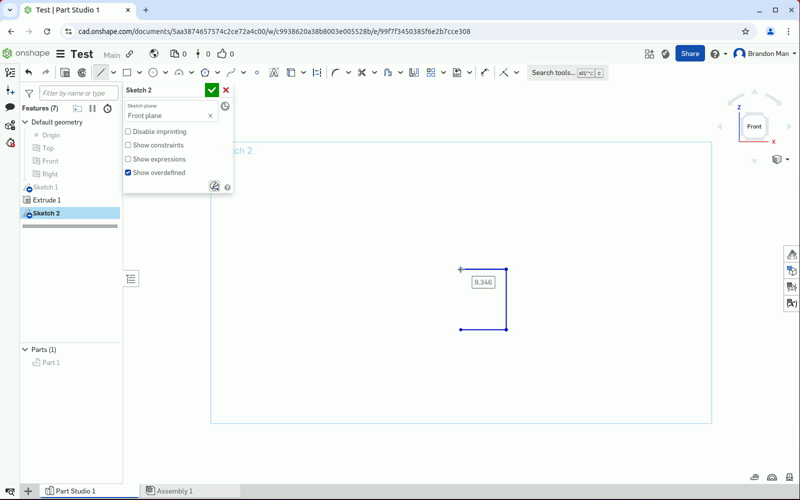
mouse_move(460, 329)
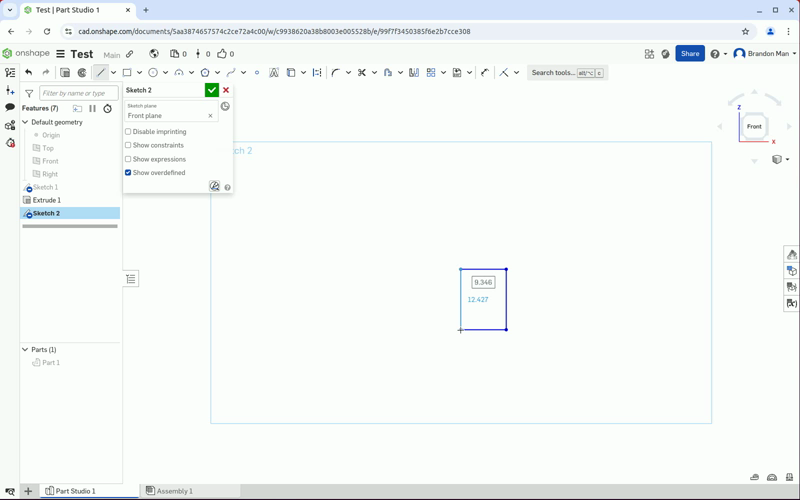
key_up(shift)
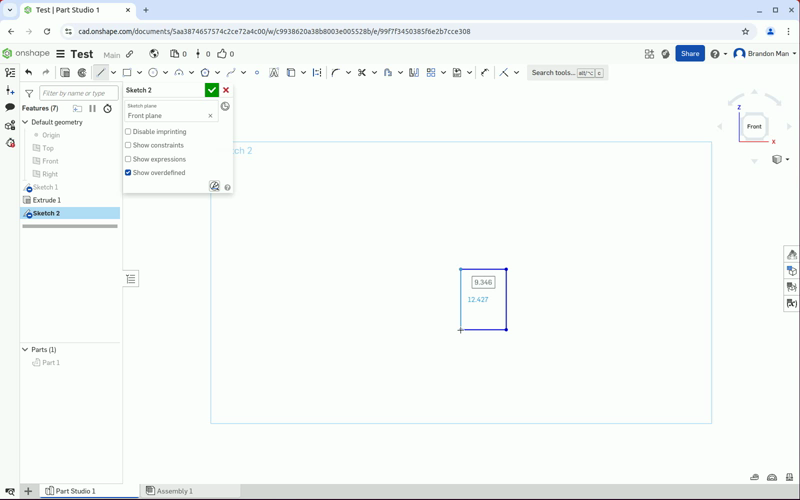
click(460, 329)
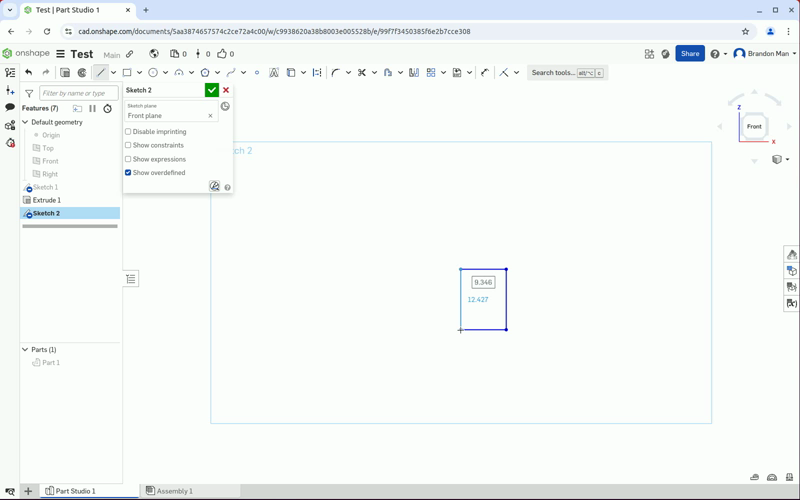
key(esc)
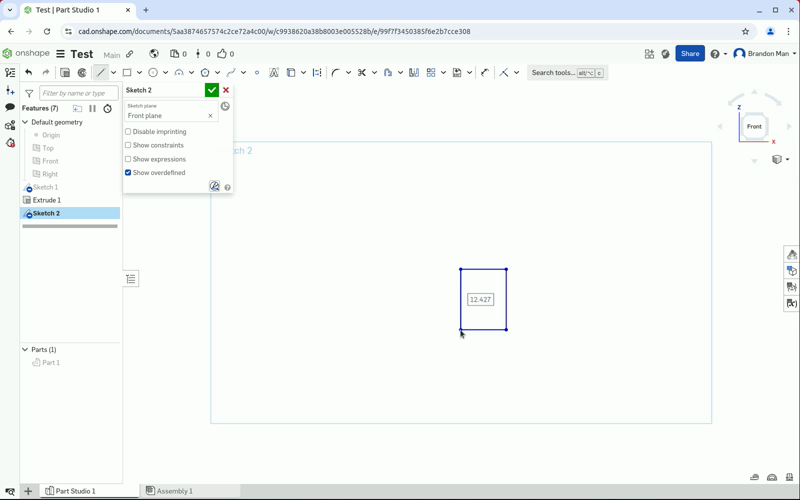
mouse_move(472, 317)
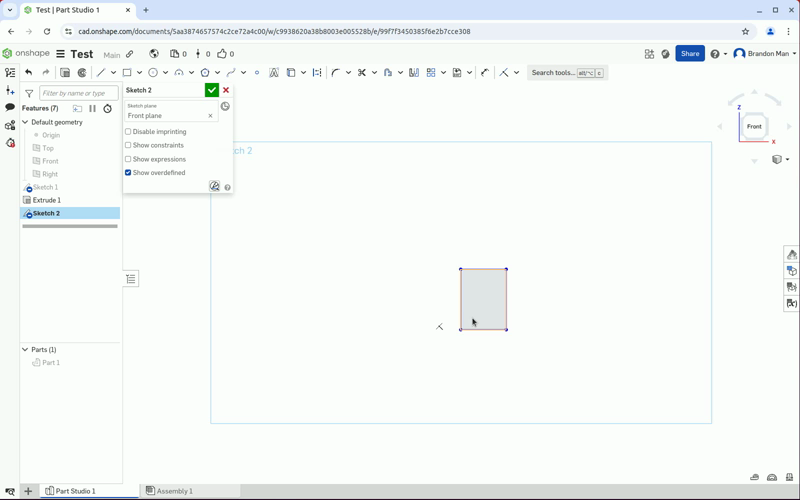
click(472, 317)
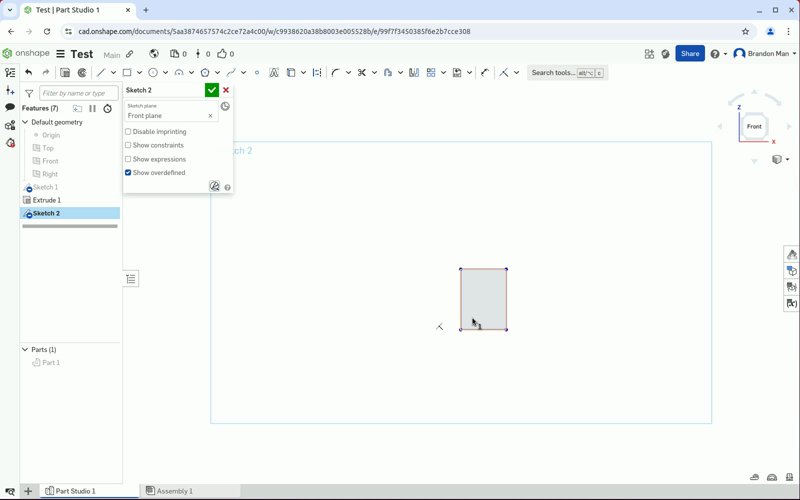
mouse_move(73, 352)
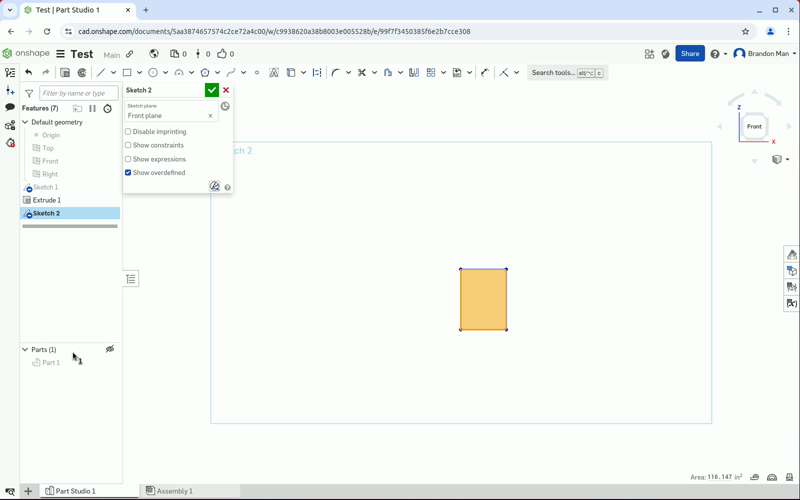
key(shift+y)
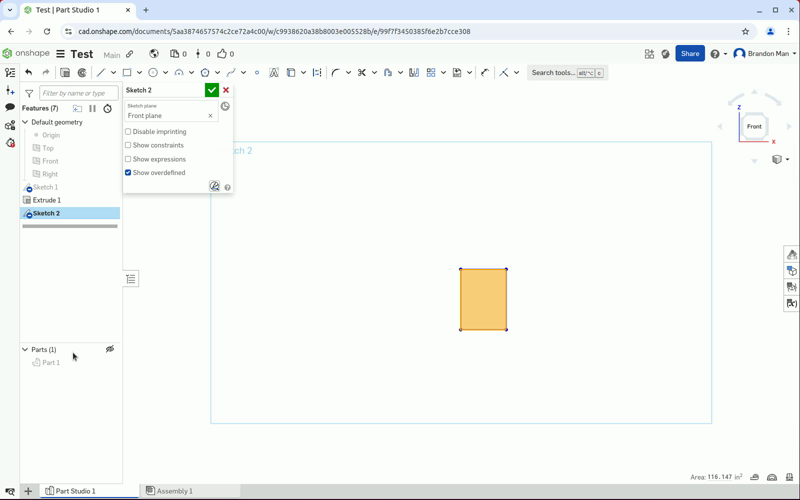
key(shift+e)
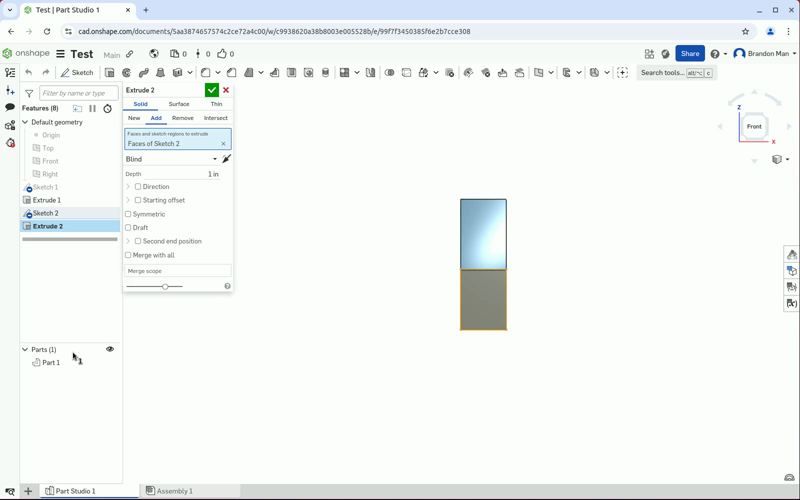
mouse_move(143, 106)
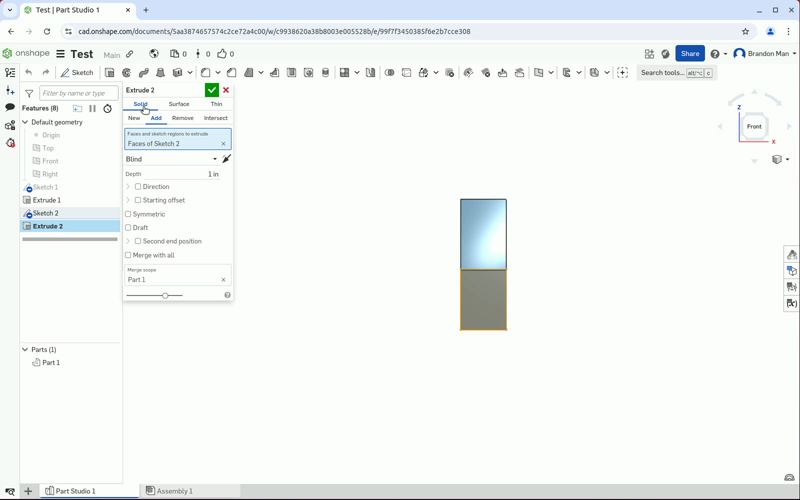
click(143, 106)
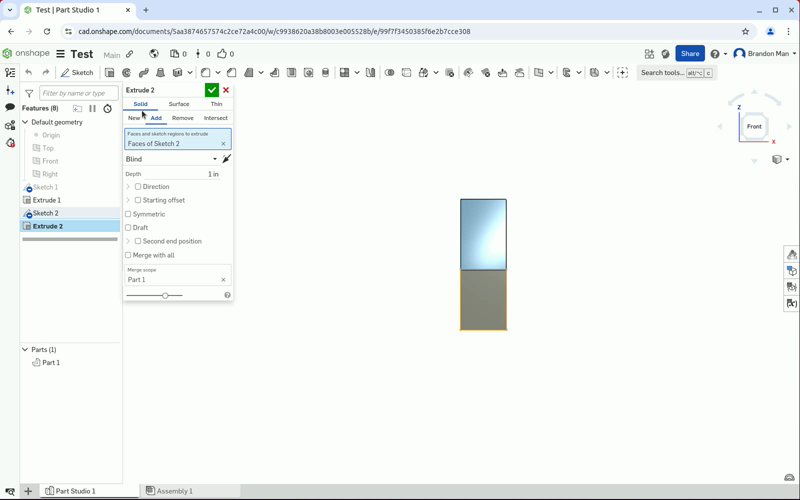
mouse_move(137, 120)
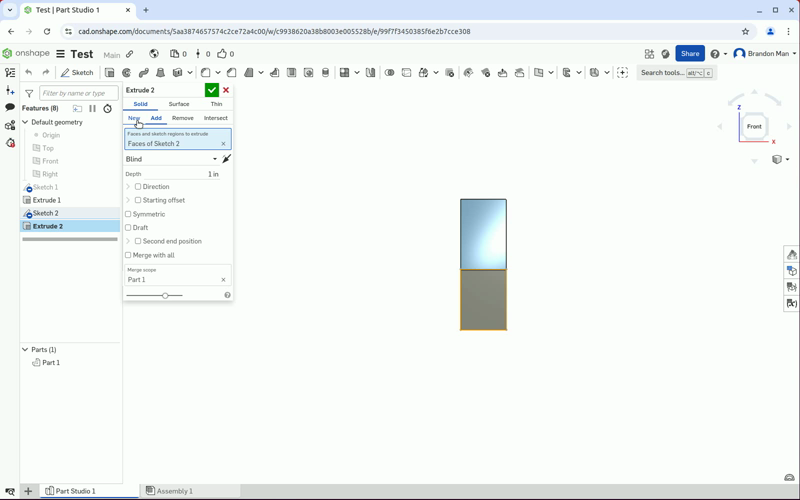
click(137, 120)
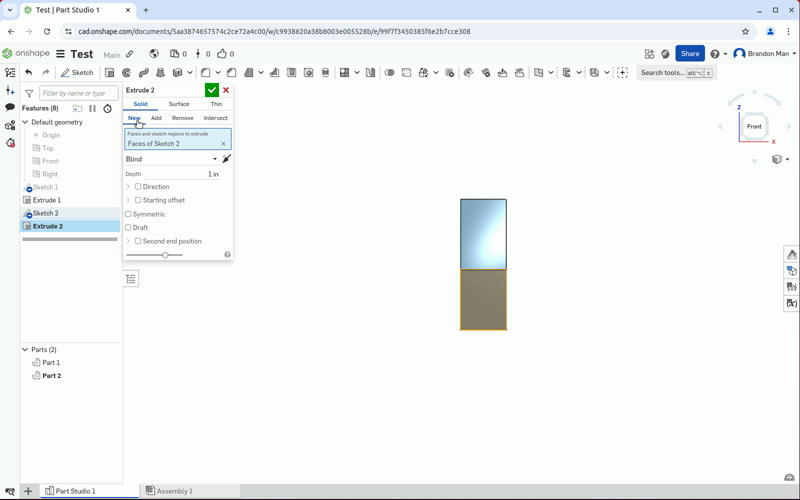
key(tab, 4)
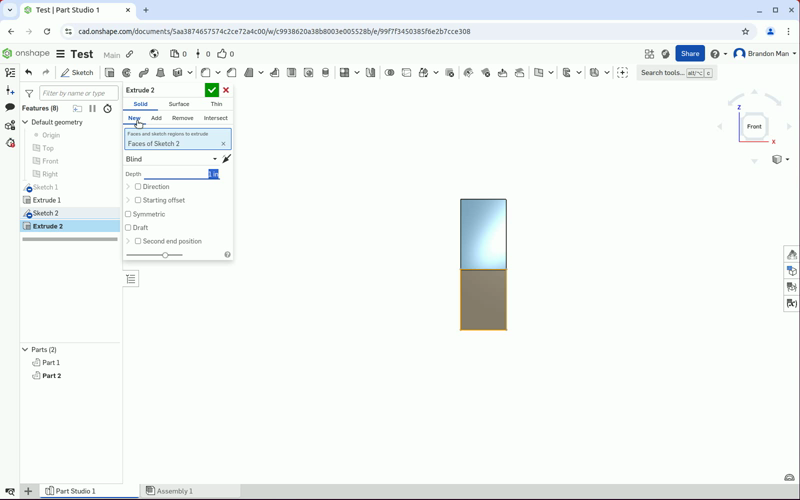
text(23.108)
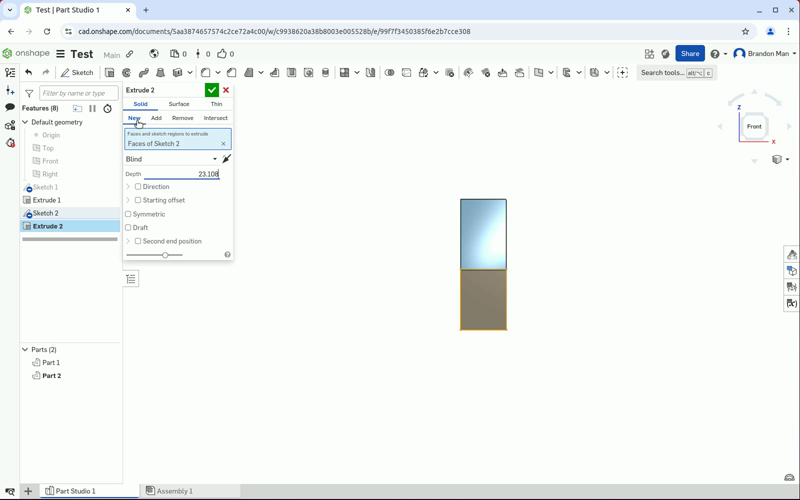
key(enter)
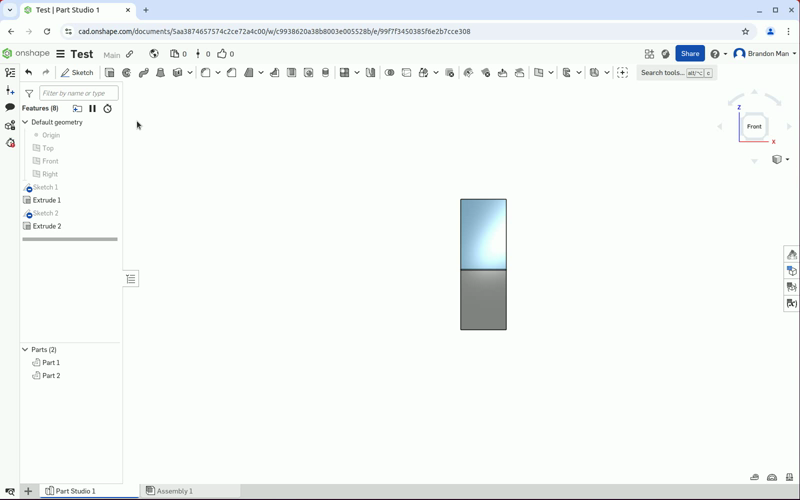
key(shift+h)
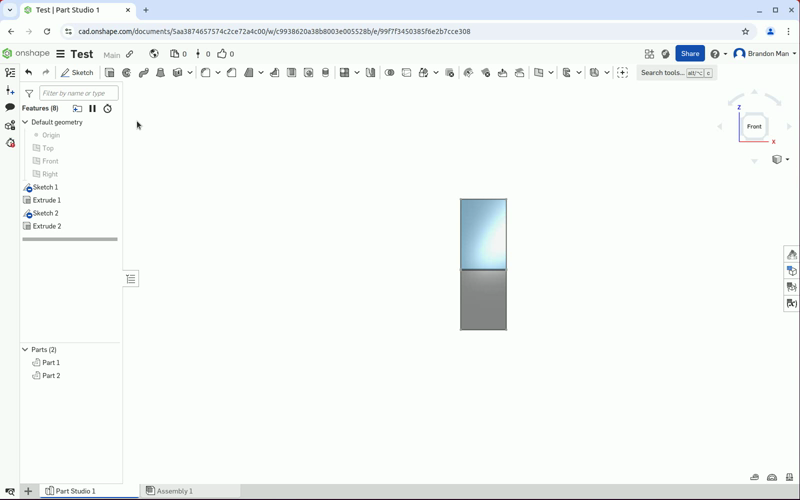
key(shift+h)
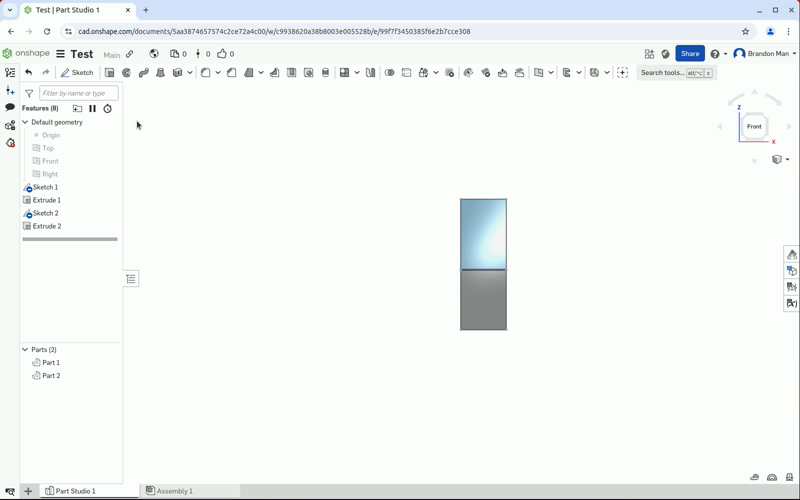
key(shift+7)
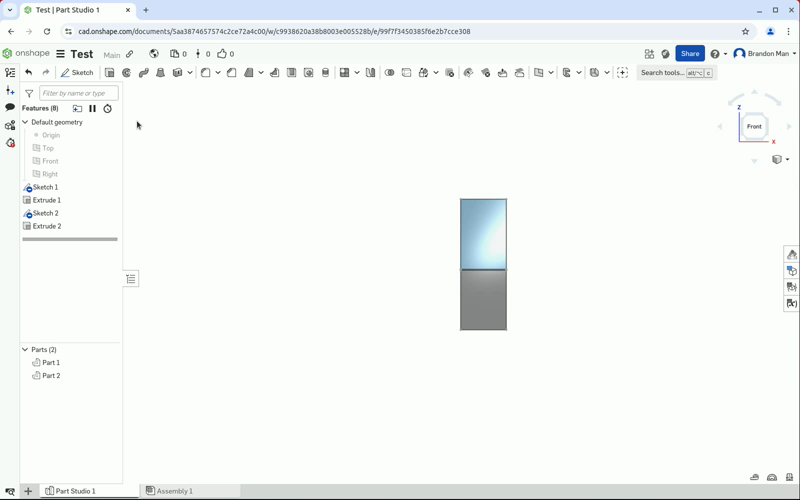
key(left, 2)
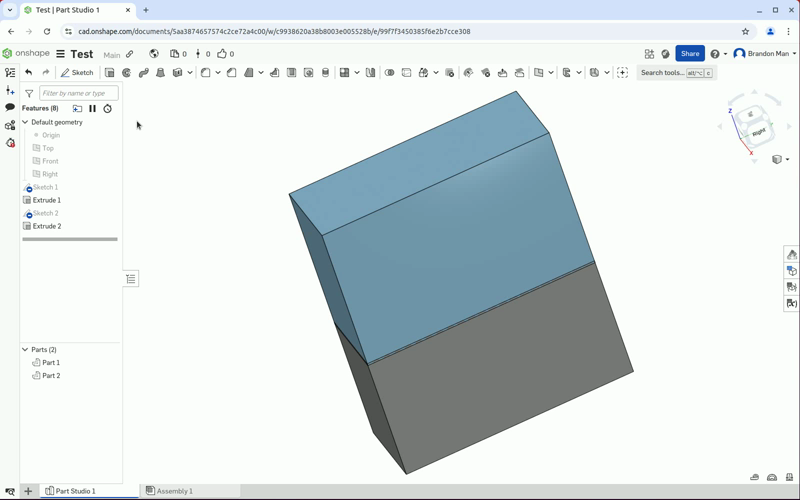
key(down, 2)
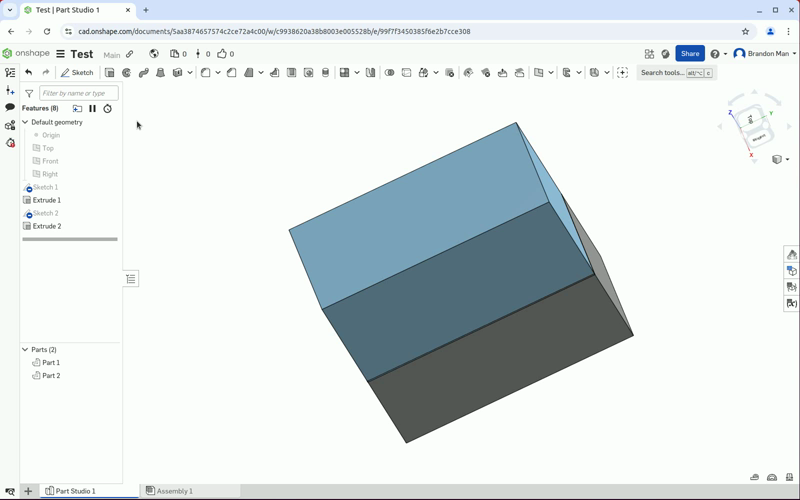
key(up, 2)
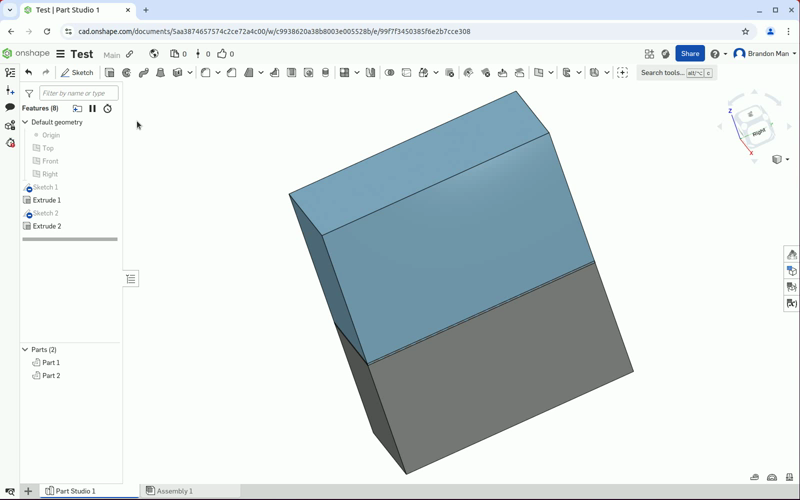
key(right, 2)
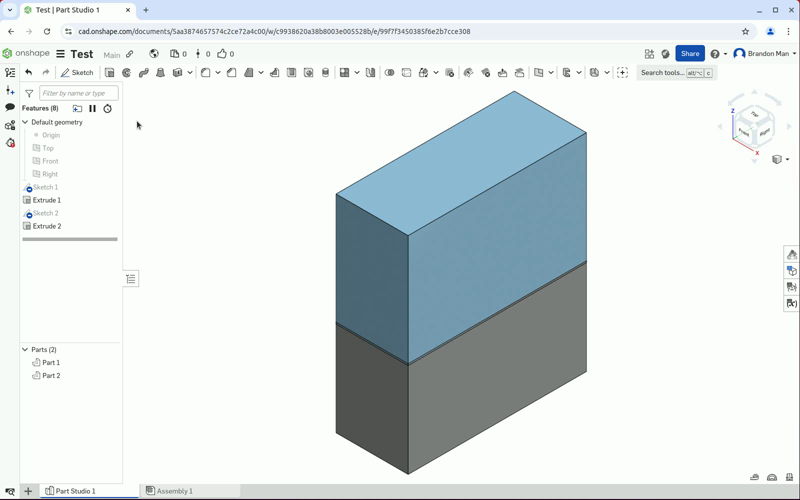
mouse_move(73, 189)
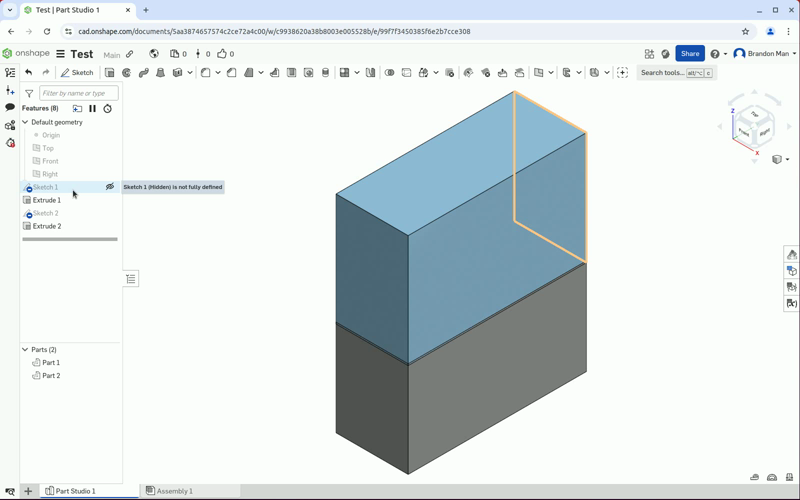
click(73, 189)